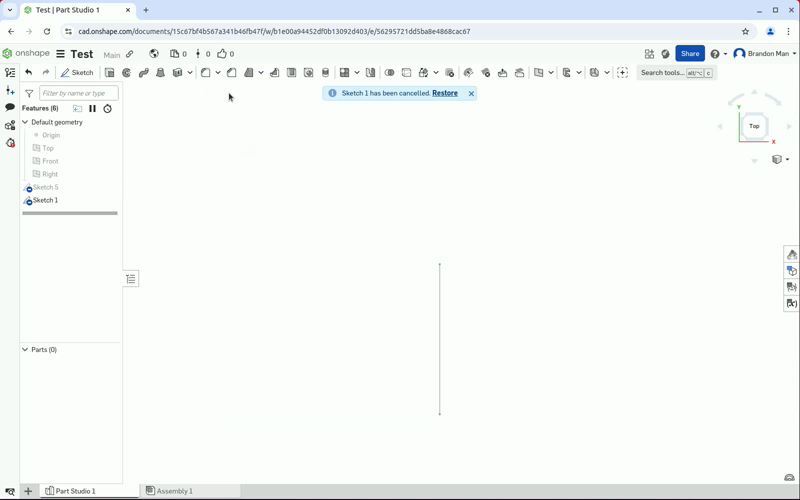
key(shift+h)
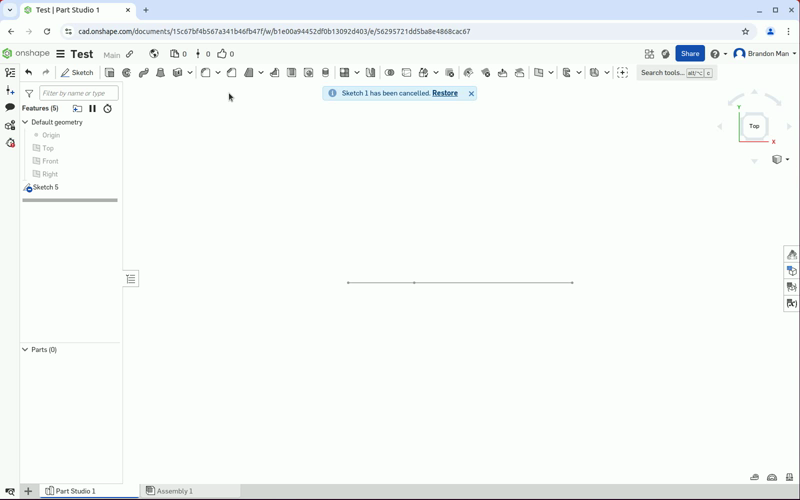
mouse_move(73, 352)
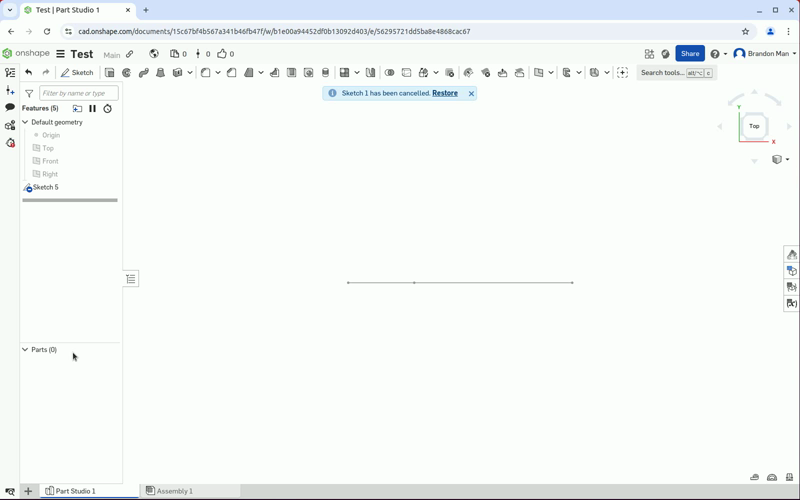
key(y)
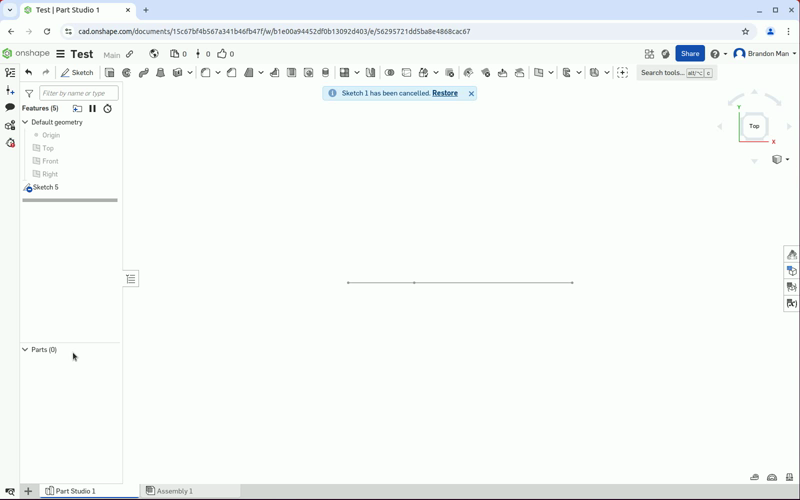
key(shift+p)
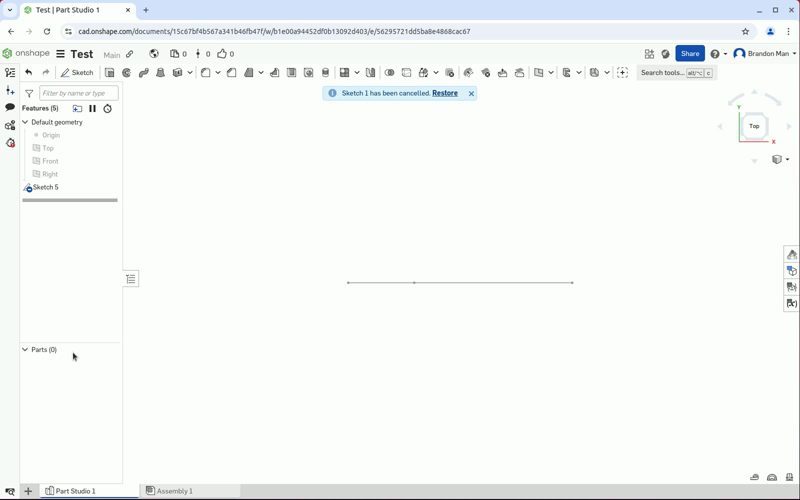
key(space)
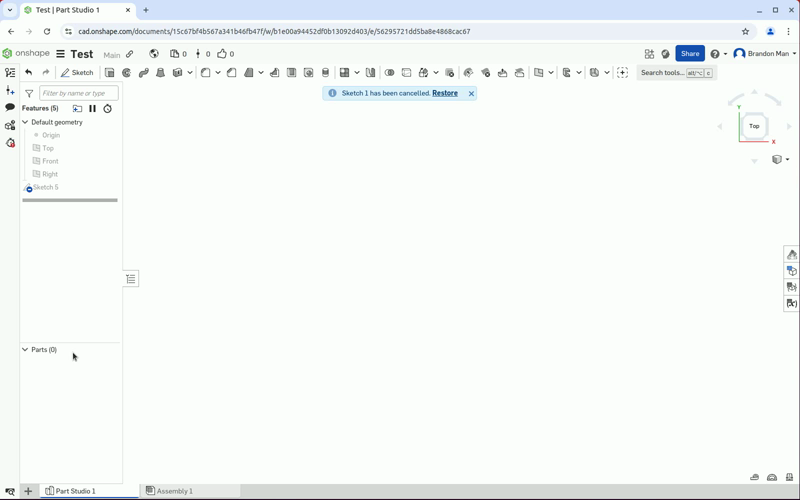
key_down(shift)
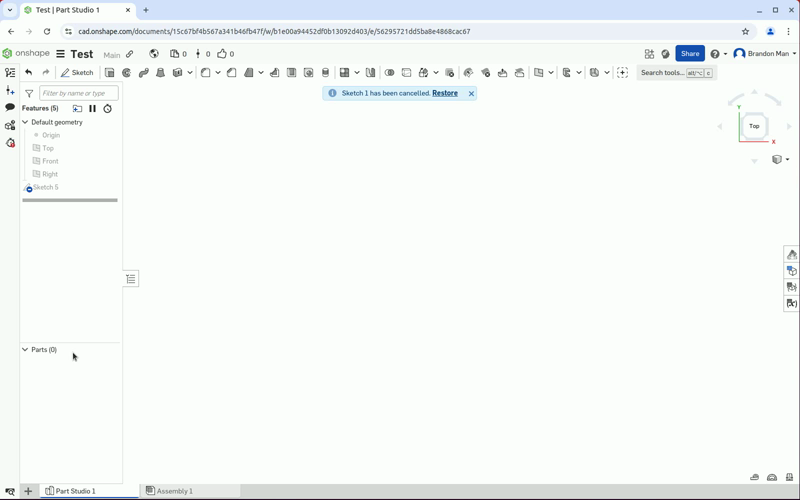
key(up)
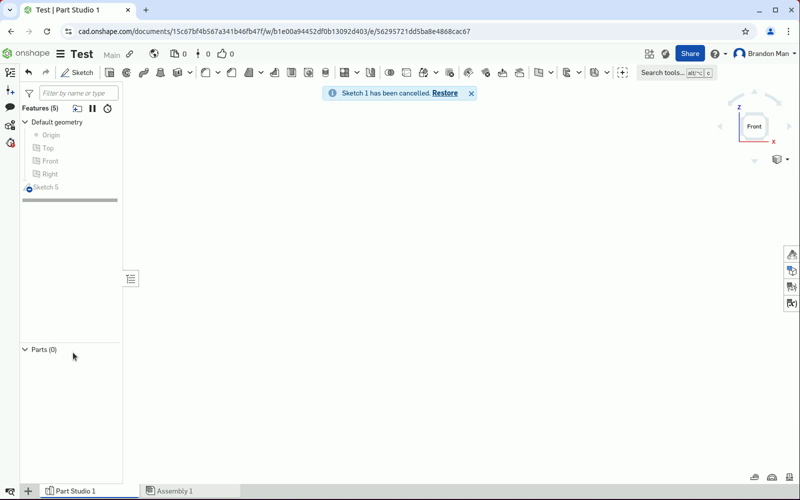
key_up(shift)
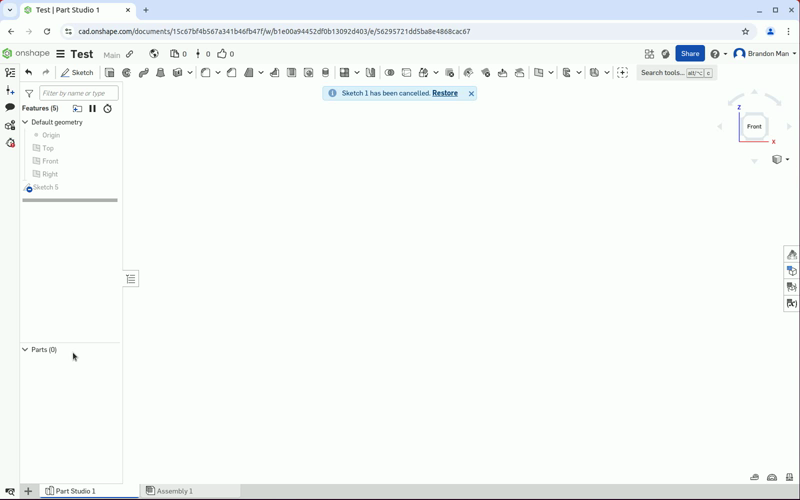
key(space)
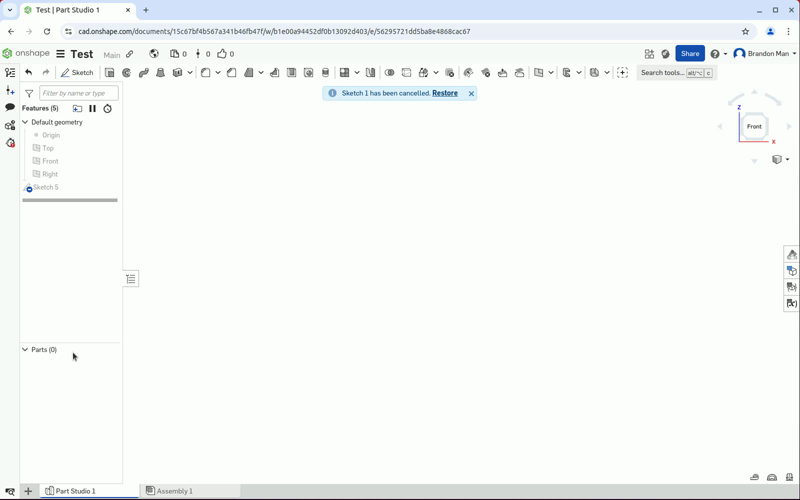
key_down(shift)
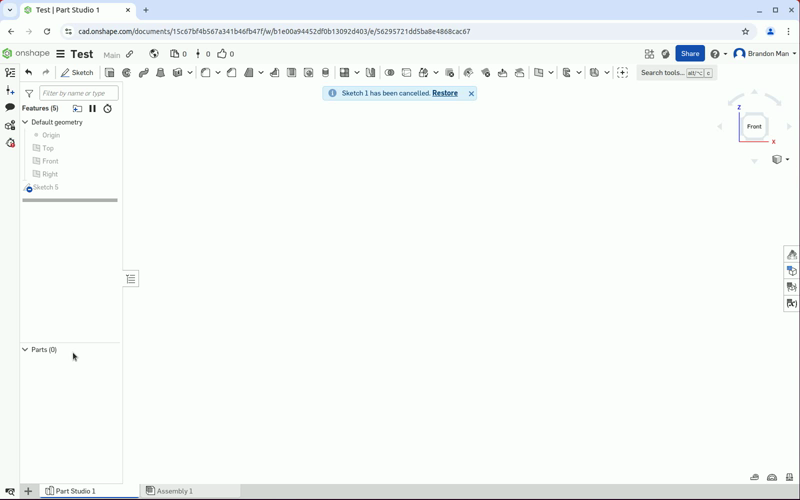
key(left)
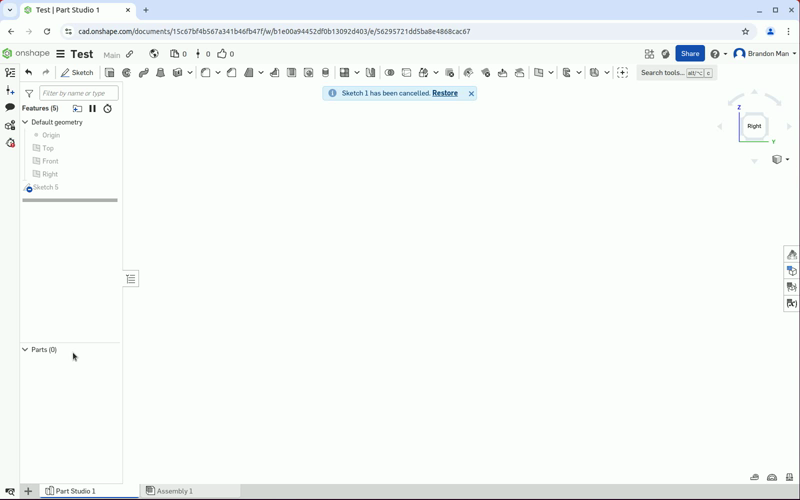
key_up(shift)
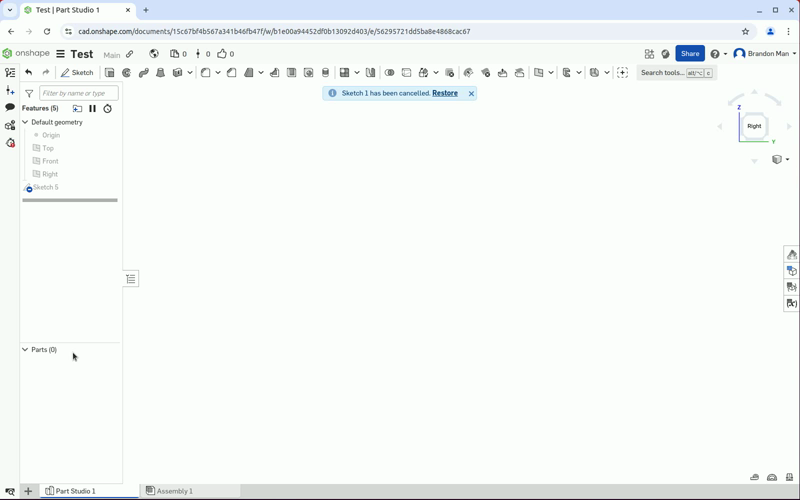
mouse_move(73, 352)
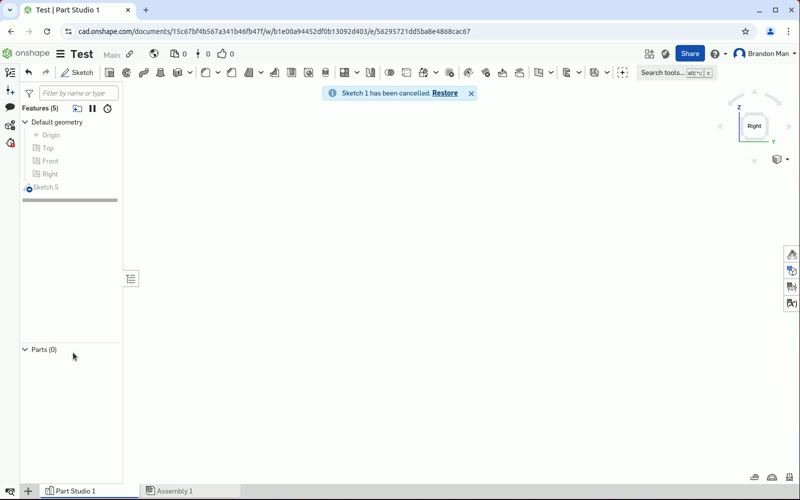
key(shift+y)
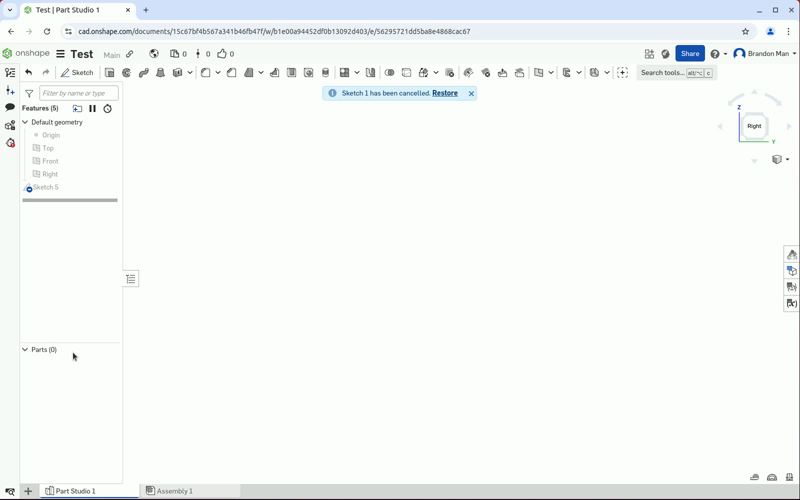
key(shift+s)
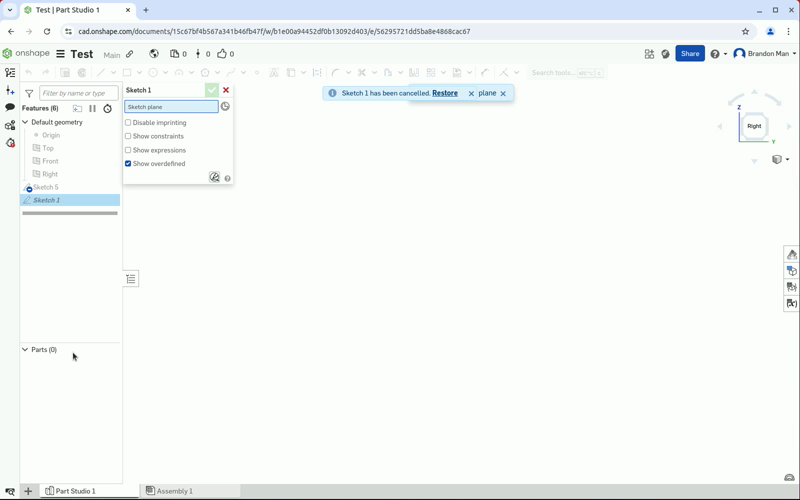
mouse_move(73, 176)
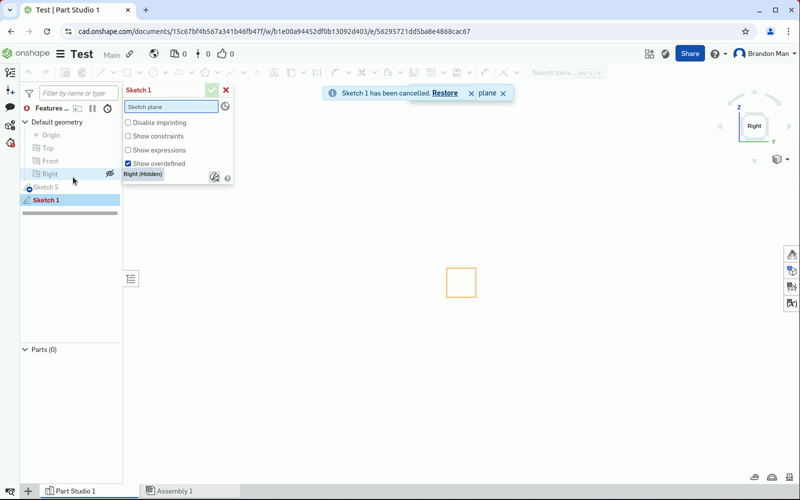
click(73, 176)
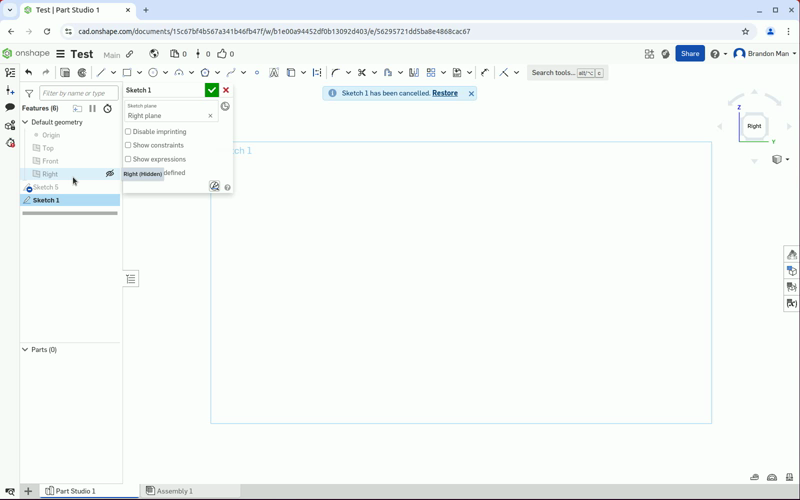
mouse_move(73, 352)
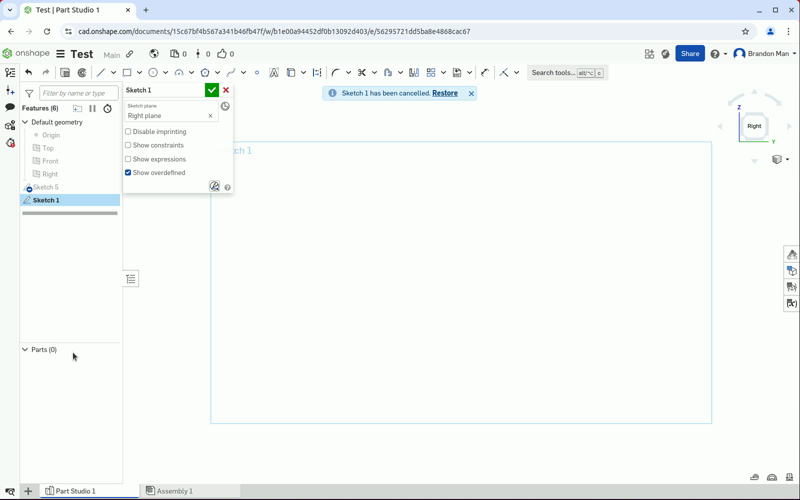
key(y)
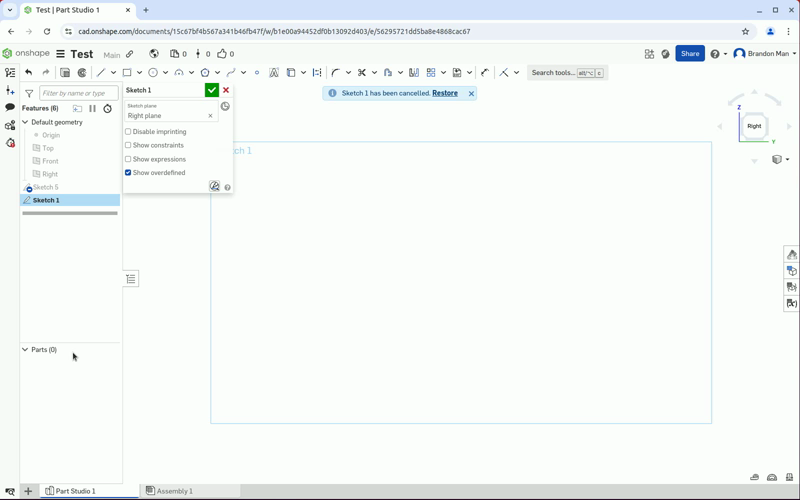
key(c)
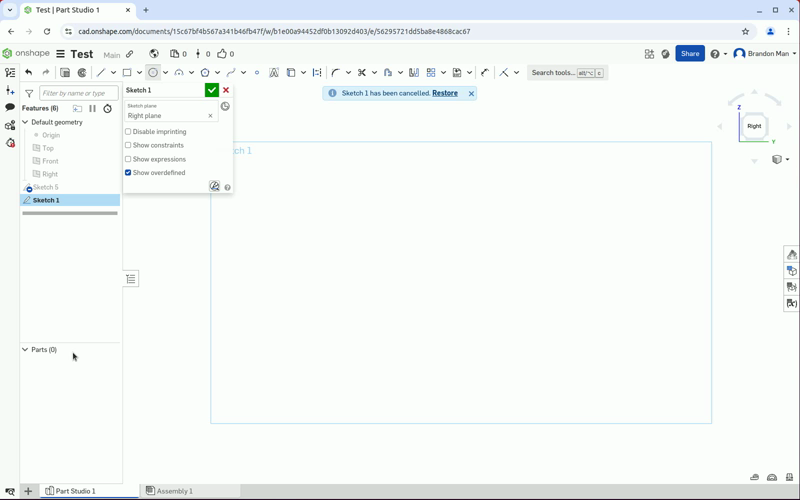
key_down(shift)
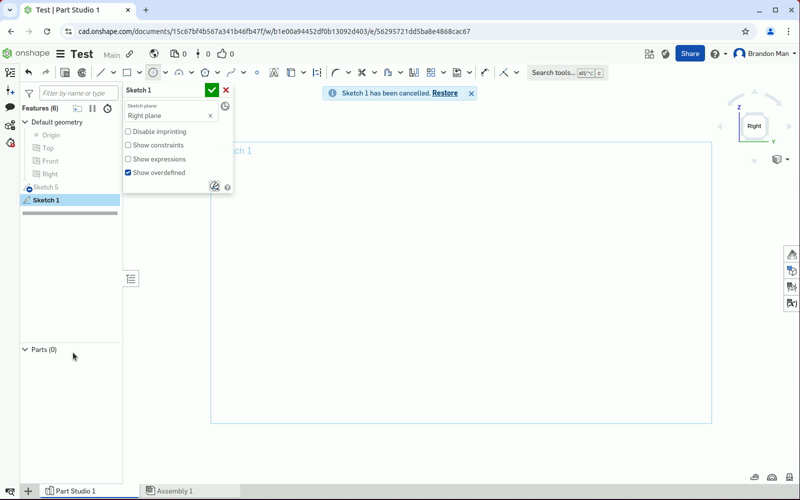
mouse_move(460, 282)
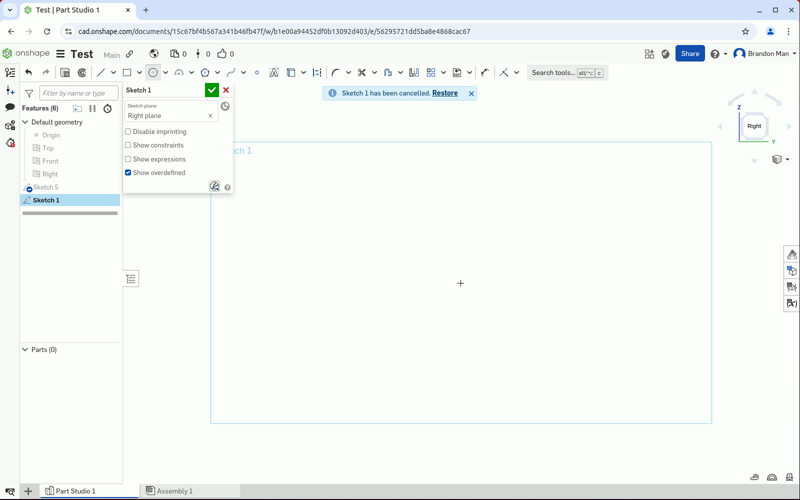
click(460, 282)
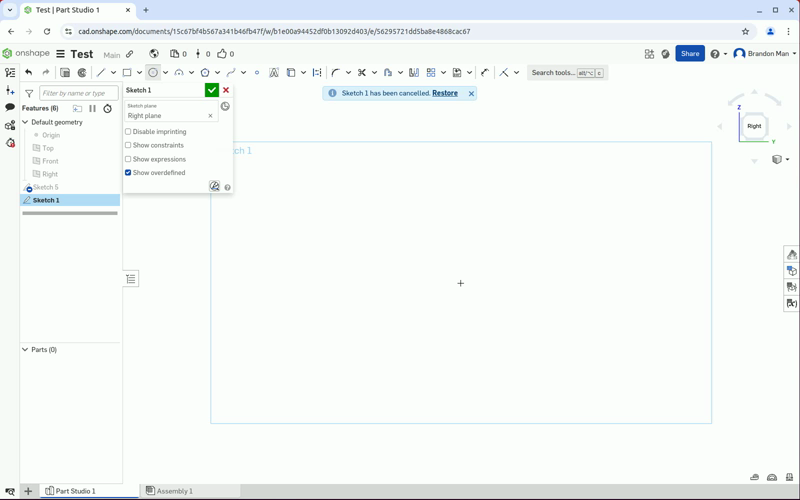
key_up(shift)
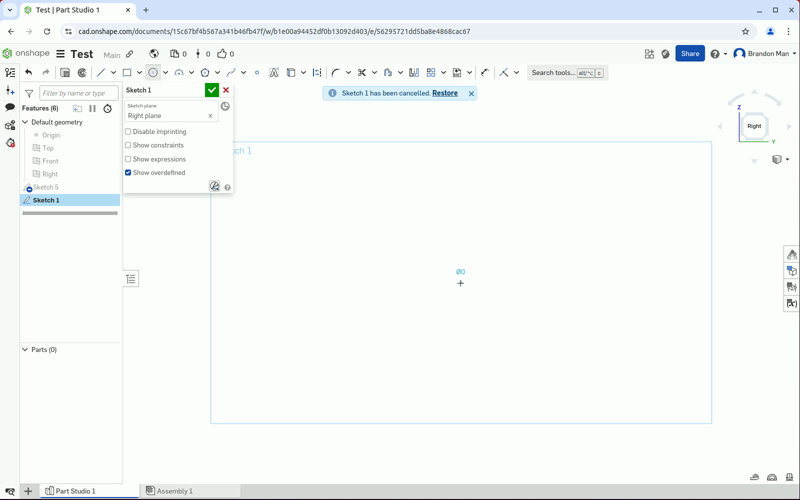
mouse_move(487, 282)
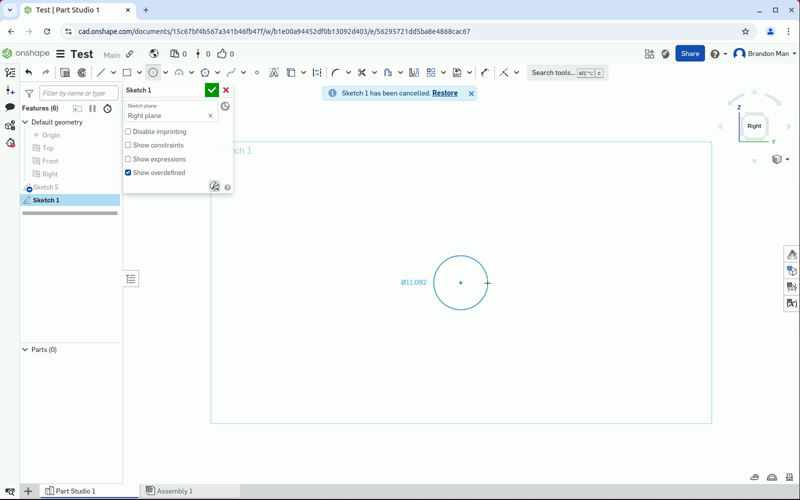
click(487, 282)
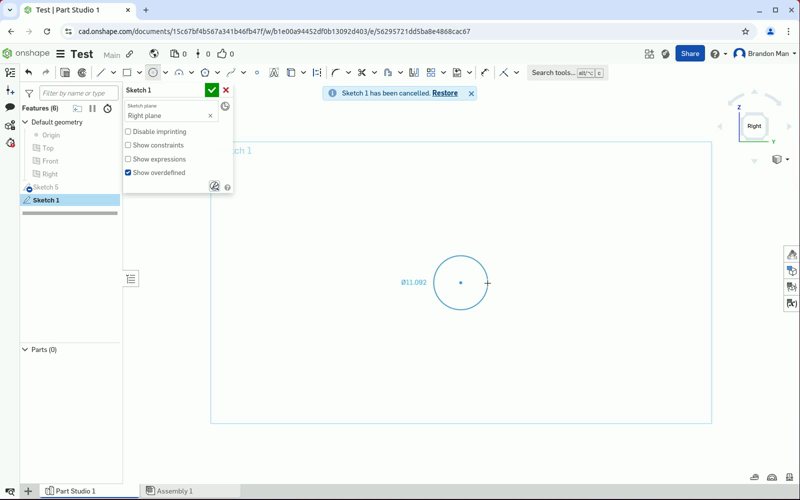
key(esc)
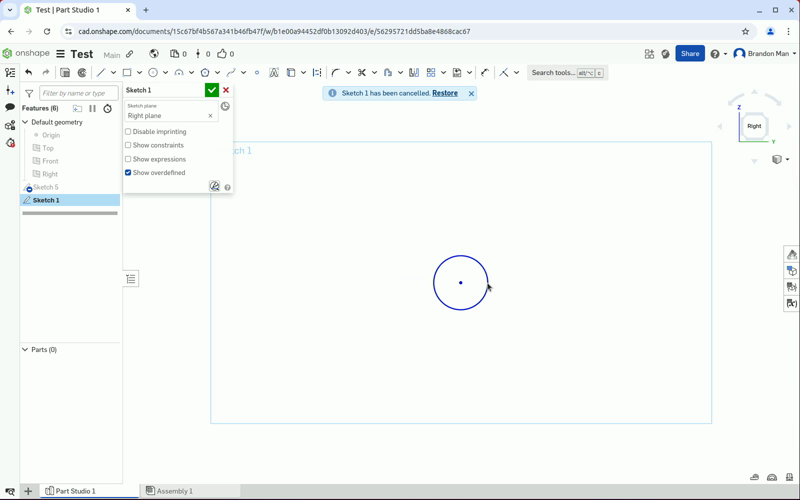
mouse_move(447, 282)
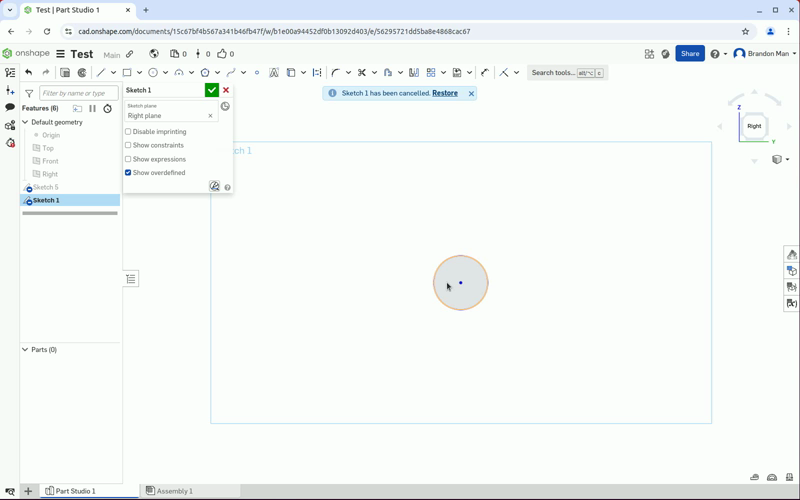
click(447, 282)
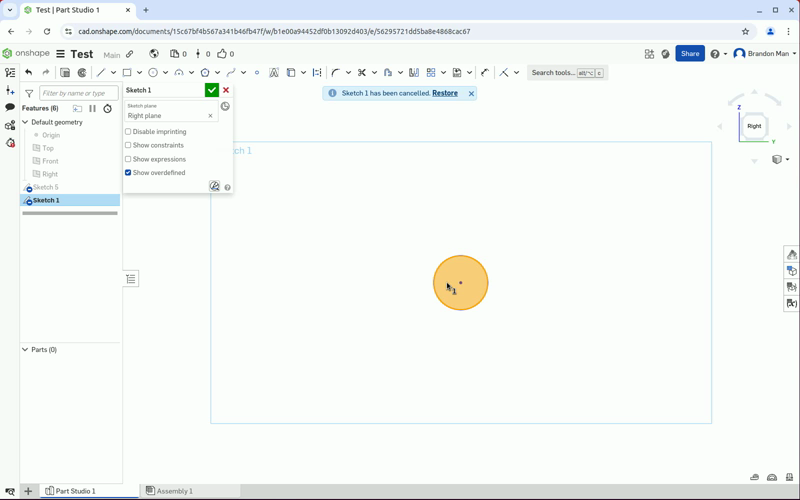
mouse_move(73, 352)
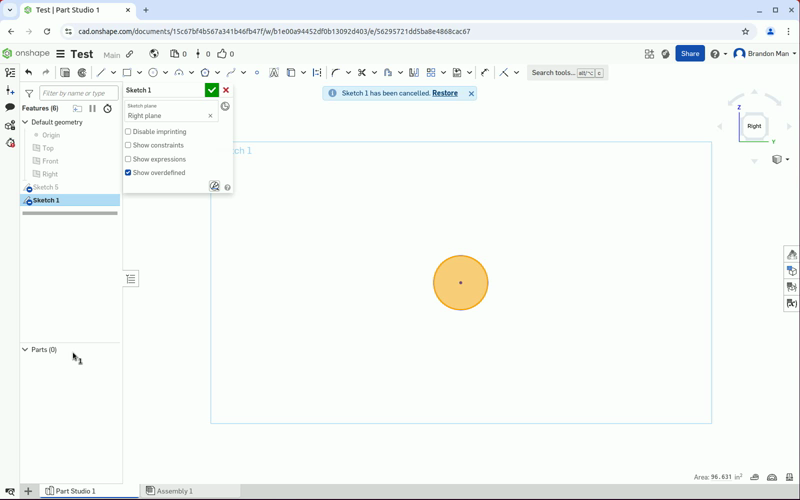
key(shift+y)
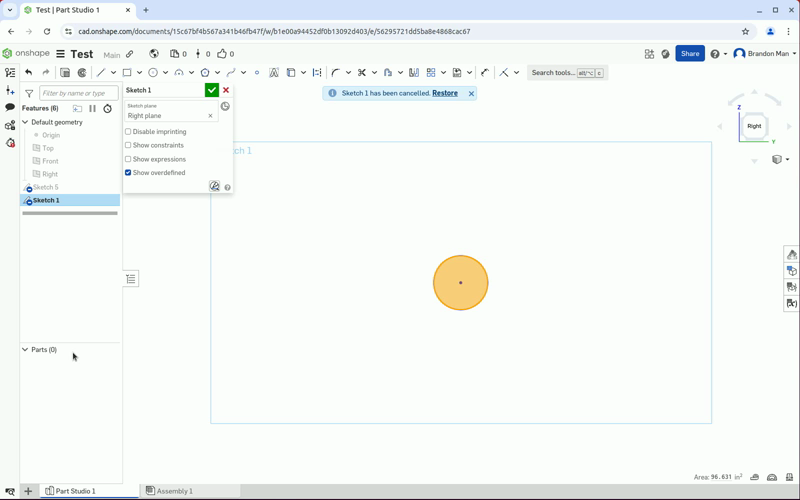
key(shift+e)
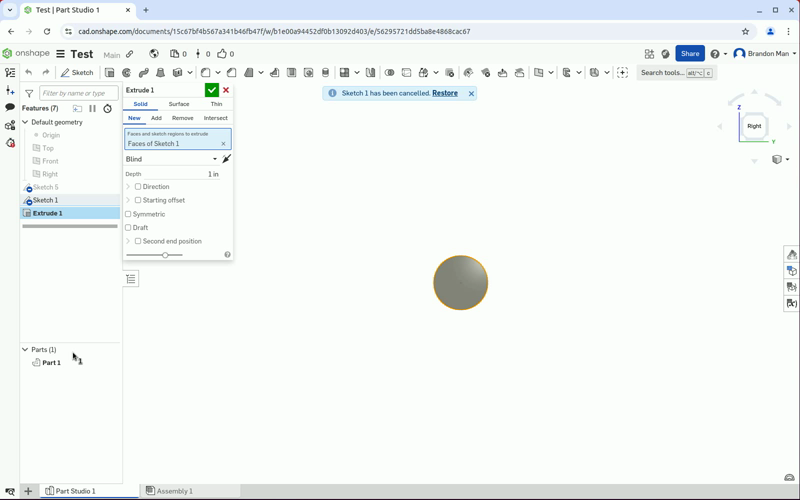
mouse_move(143, 106)
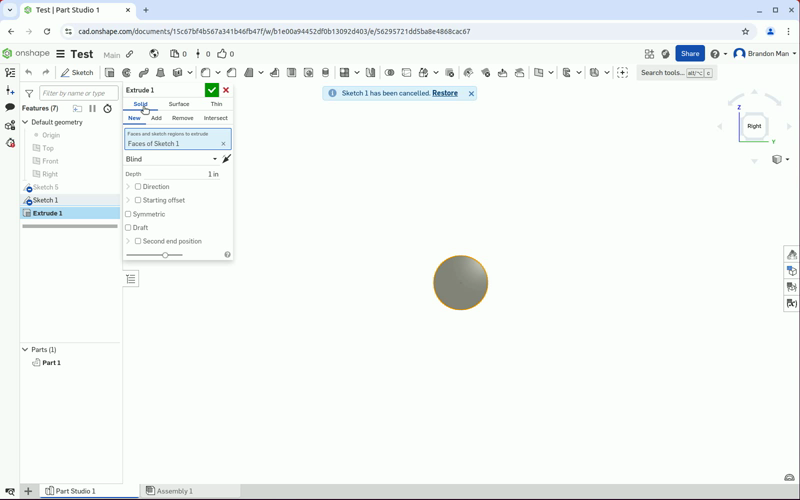
click(143, 106)
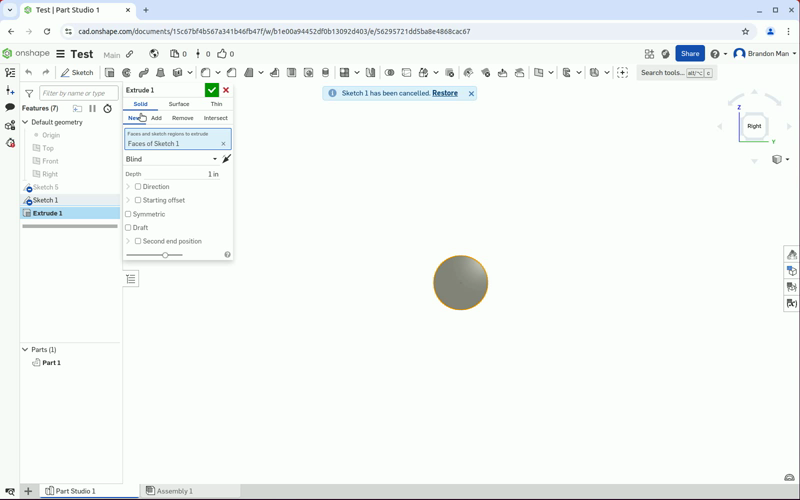
mouse_move(137, 120)
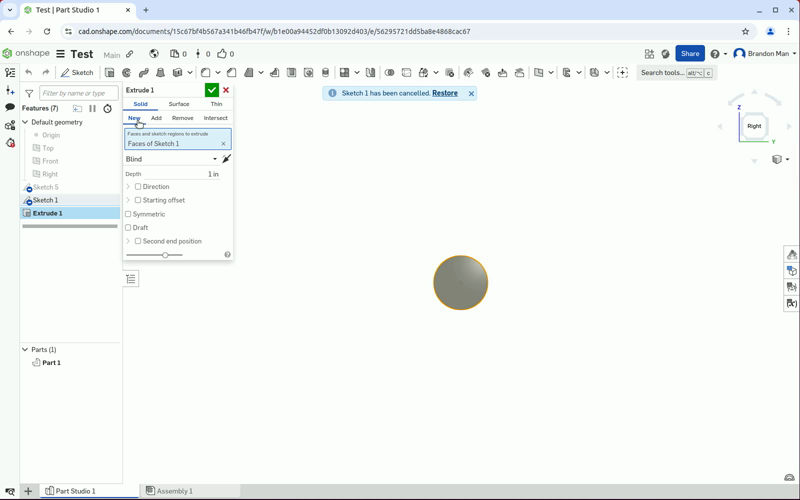
click(137, 120)
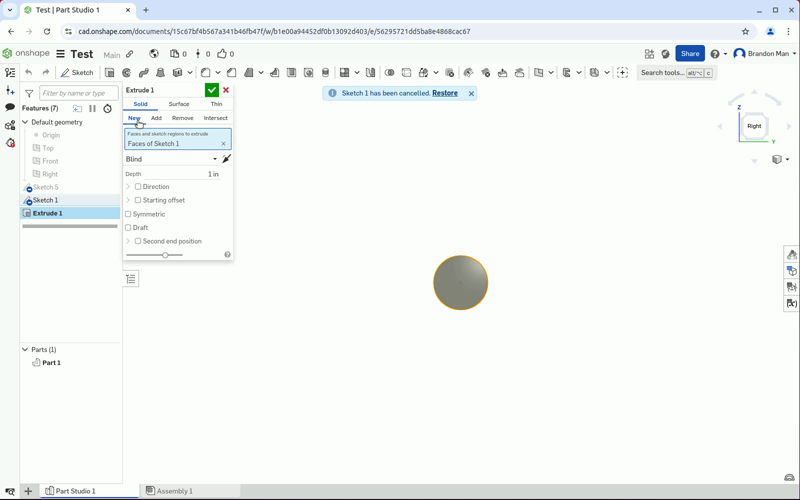
key(tab, 4)
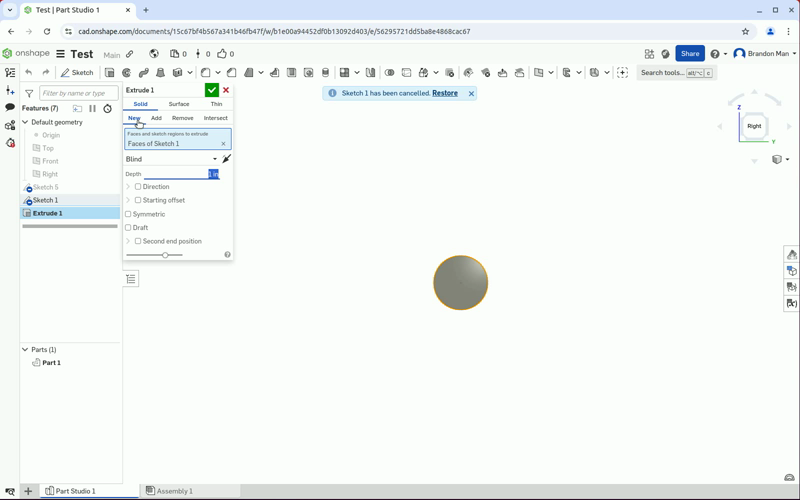
text(46.216)
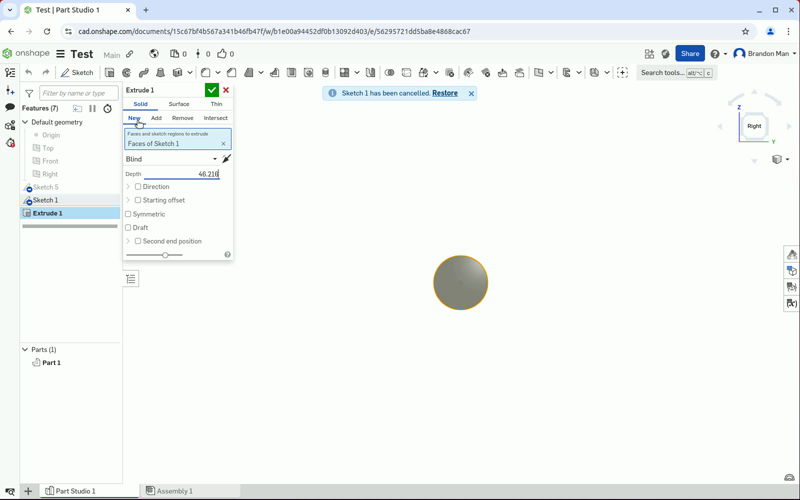
key(tab, 3)
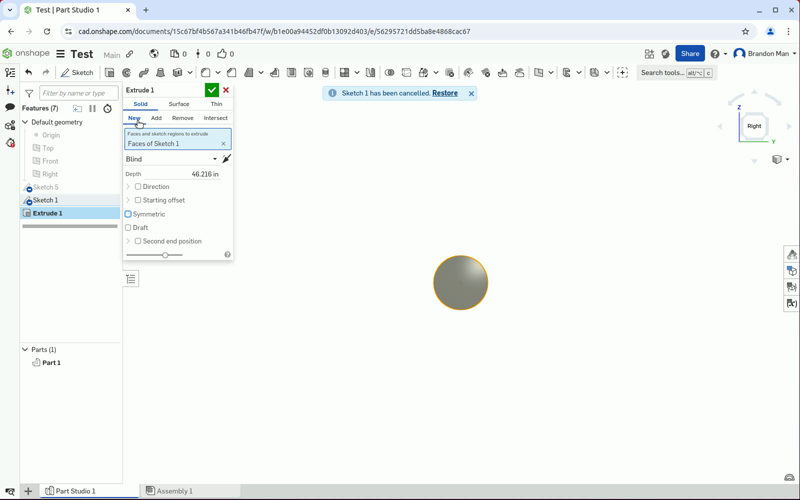
key(space)
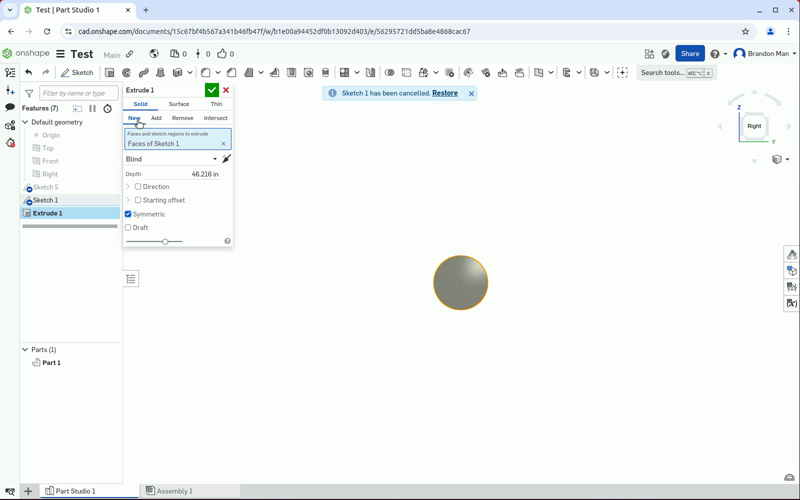
key(enter)
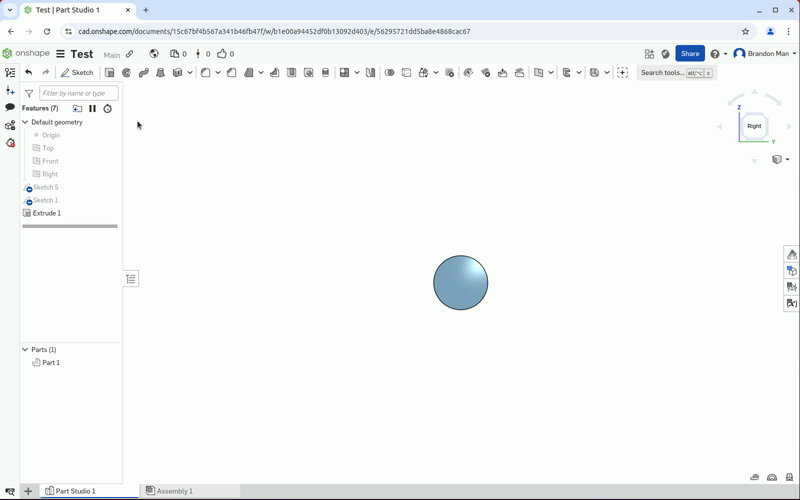
key(shift+h)
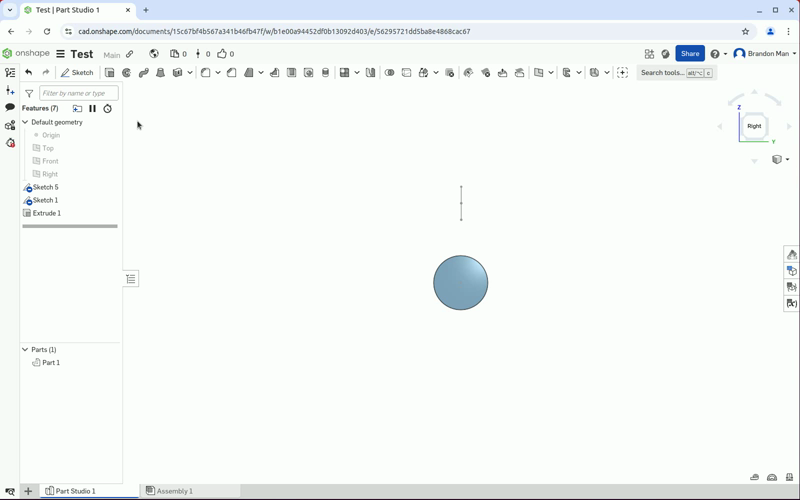
key(shift+h)
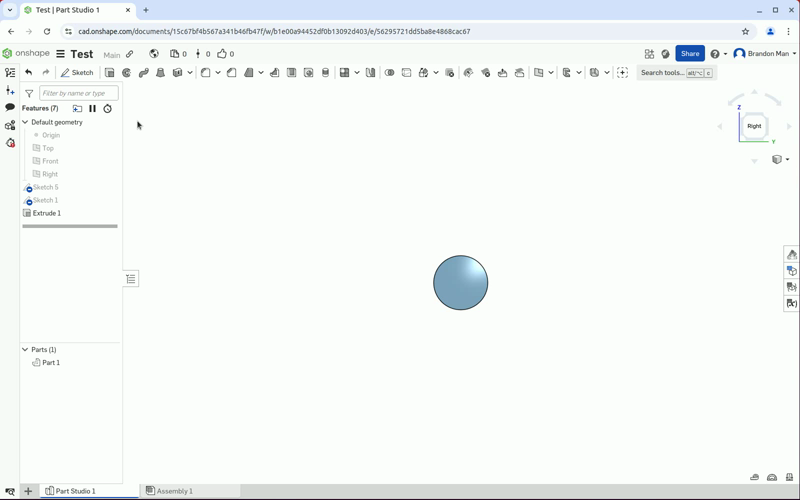
mouse_move(73, 189)
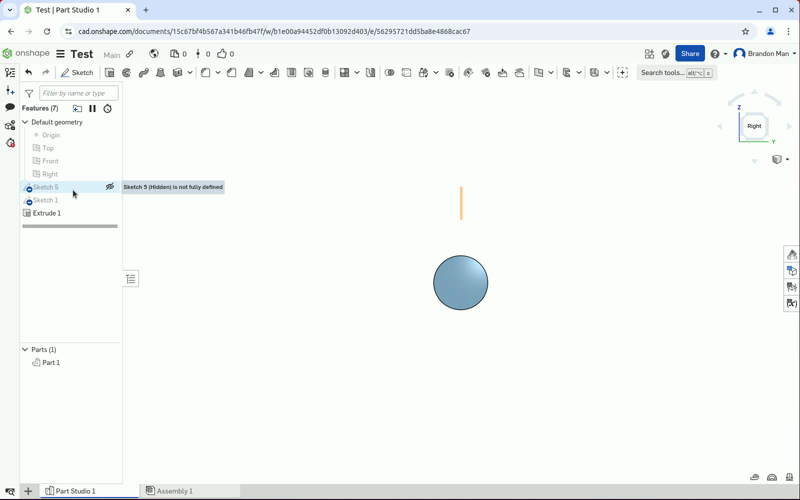
click(73, 189)
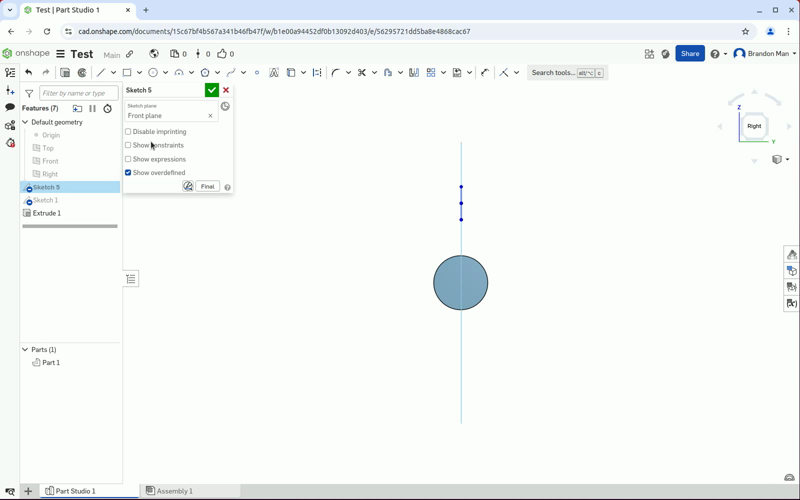
mouse_move(229, 92)
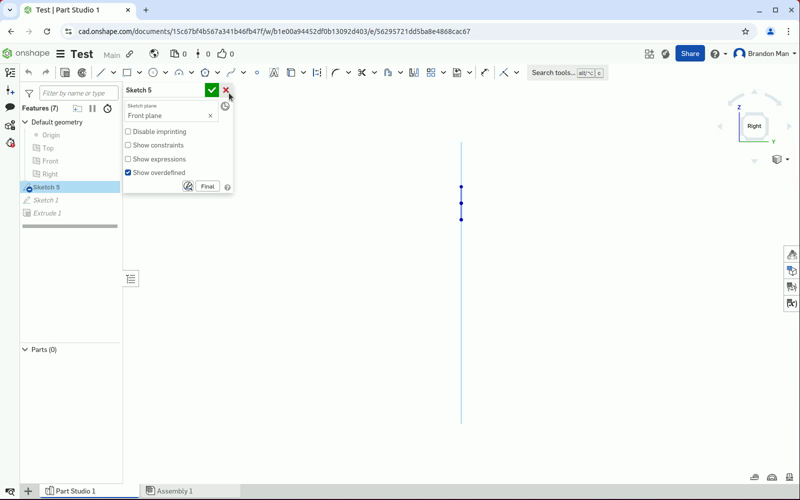
click(229, 92)
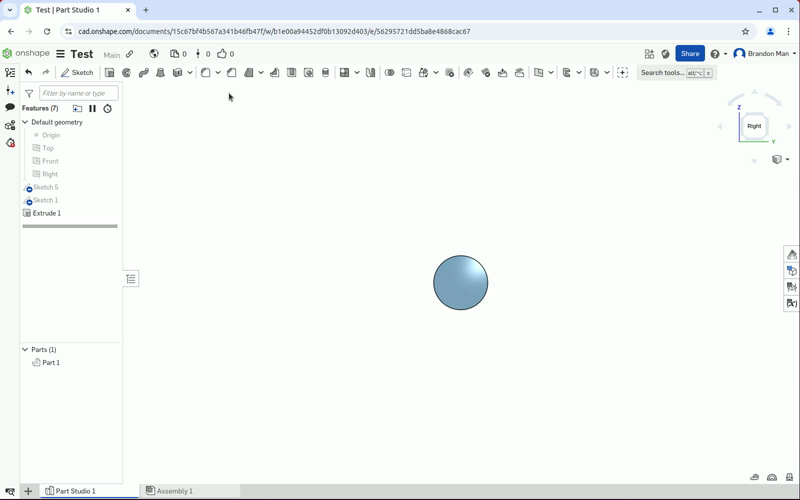
mouse_move(541, 75)
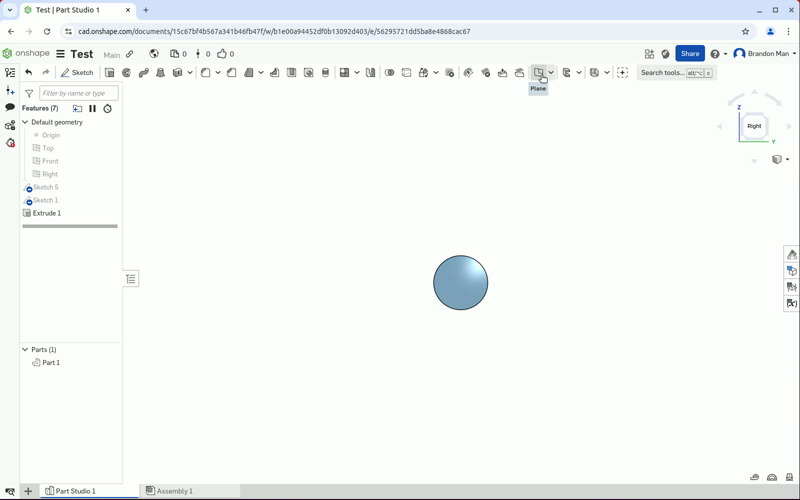
click(541, 75)
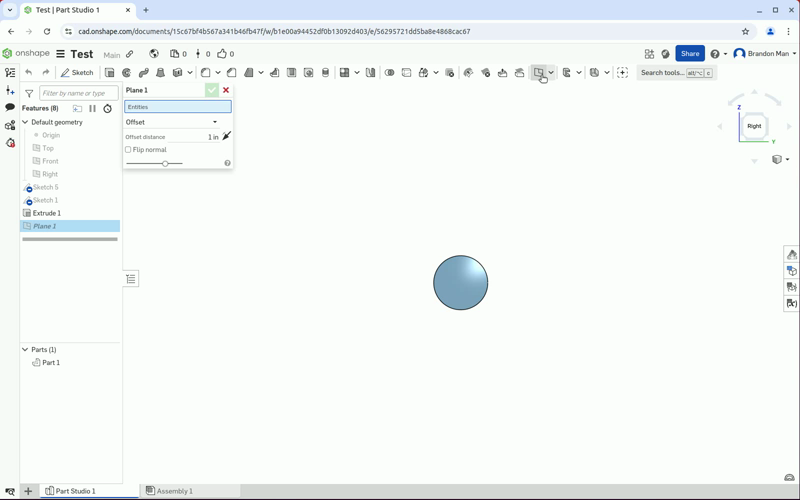
mouse_move(73, 176)
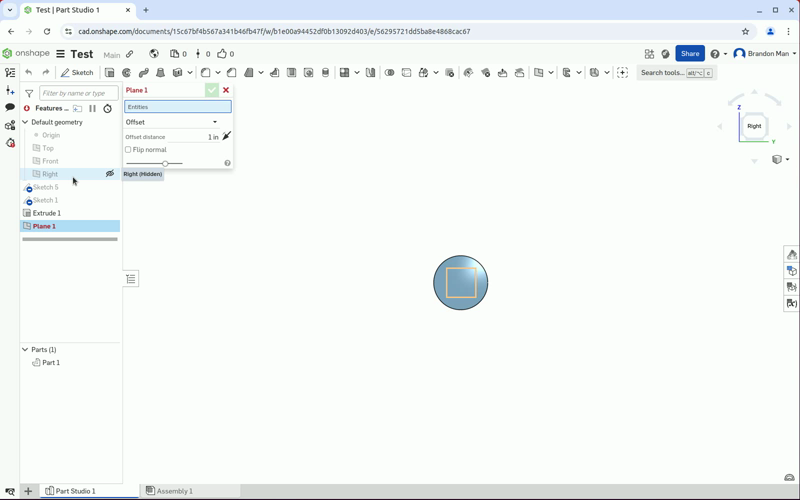
click(73, 176)
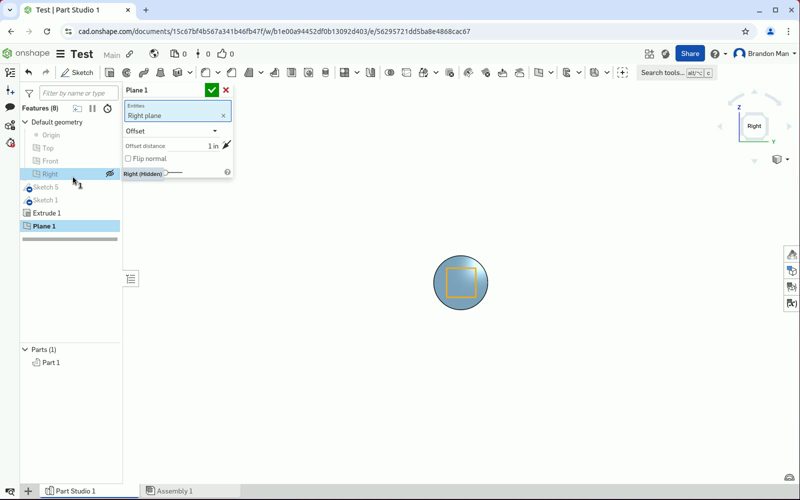
key(tab, 2)
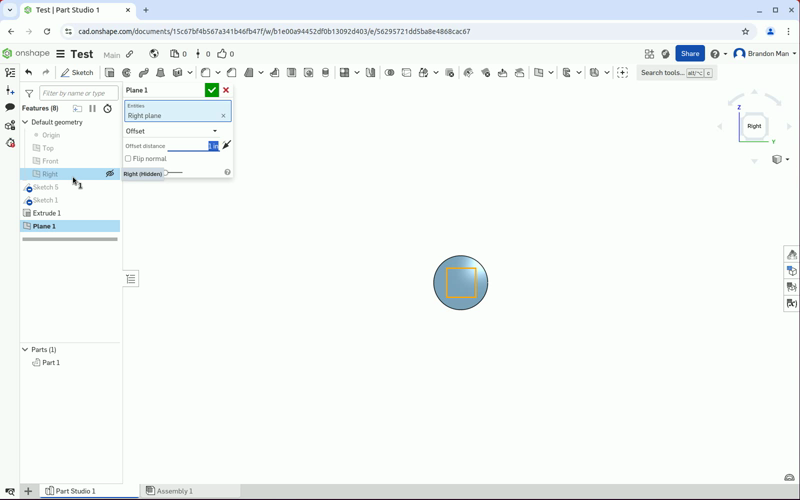
text(23.108)
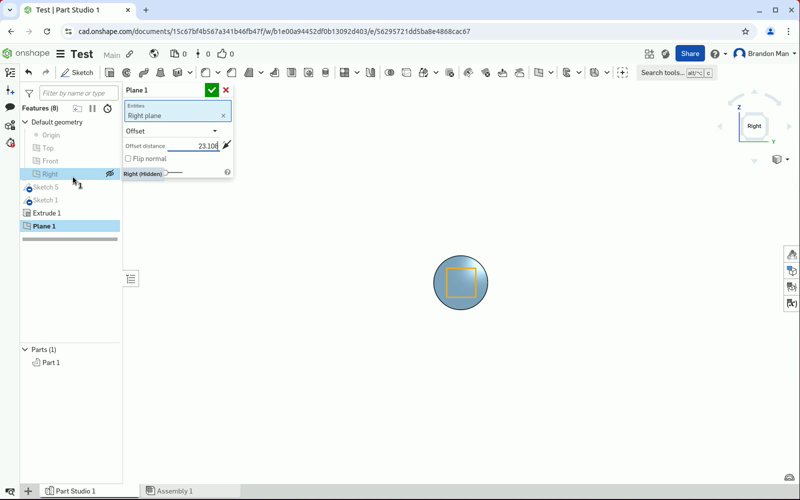
key(enter, 2)
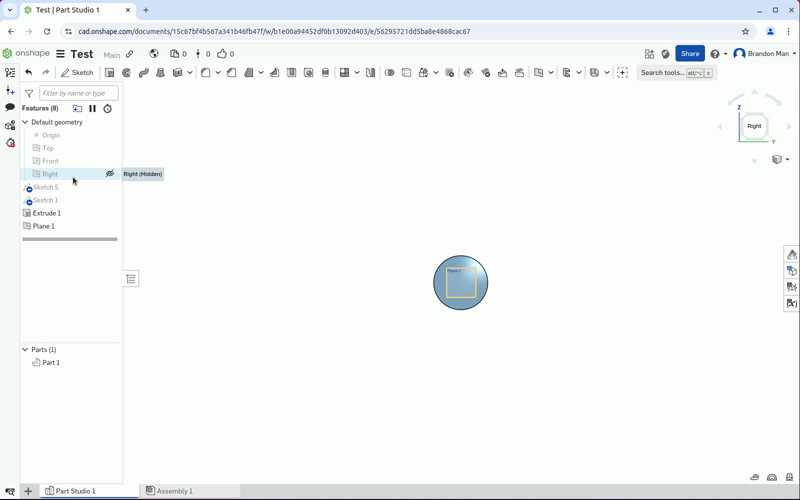
key(shift+s)
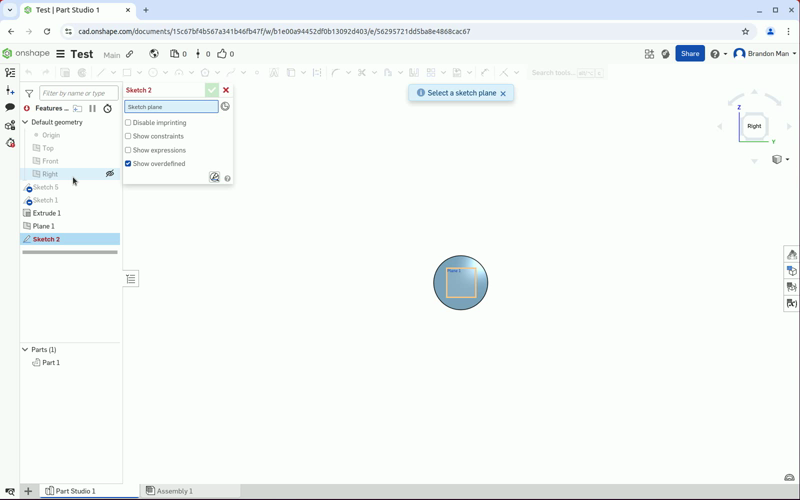
mouse_move(73, 228)
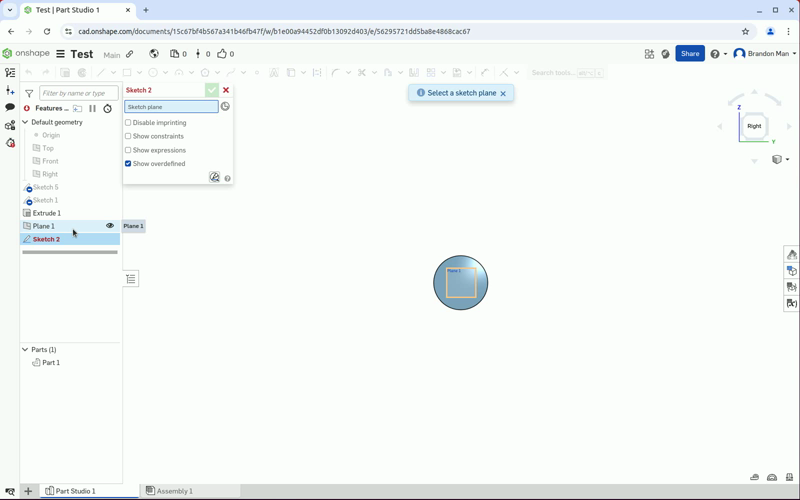
click(73, 228)
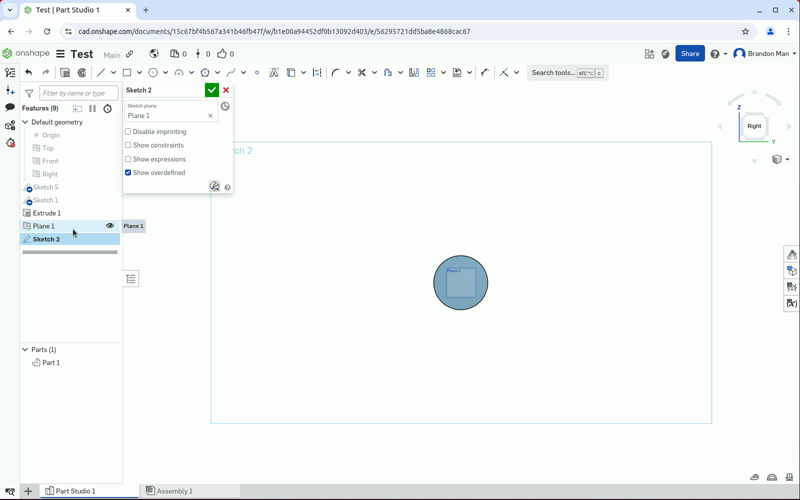
mouse_move(73, 352)
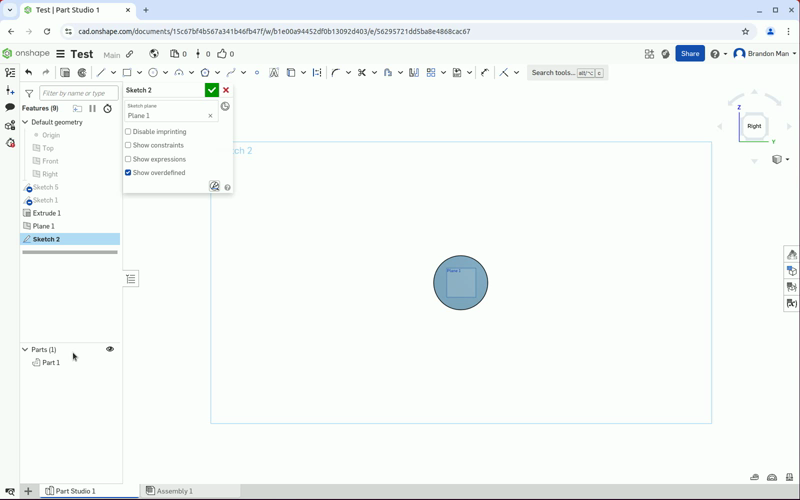
key(y)
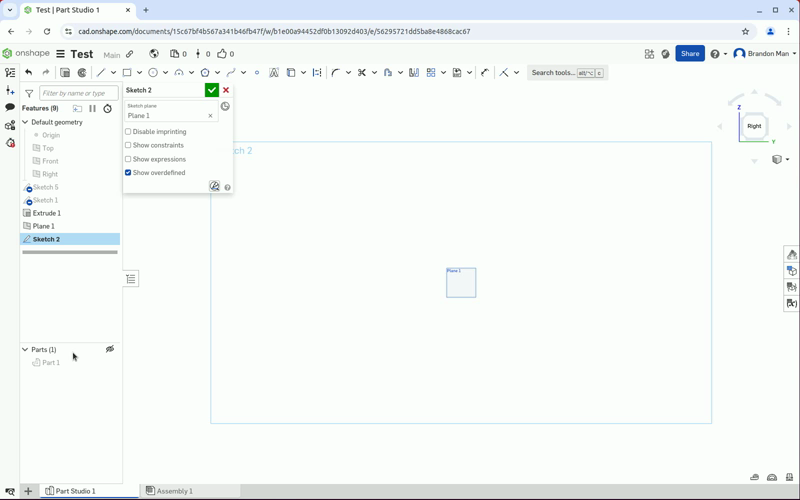
key(c)
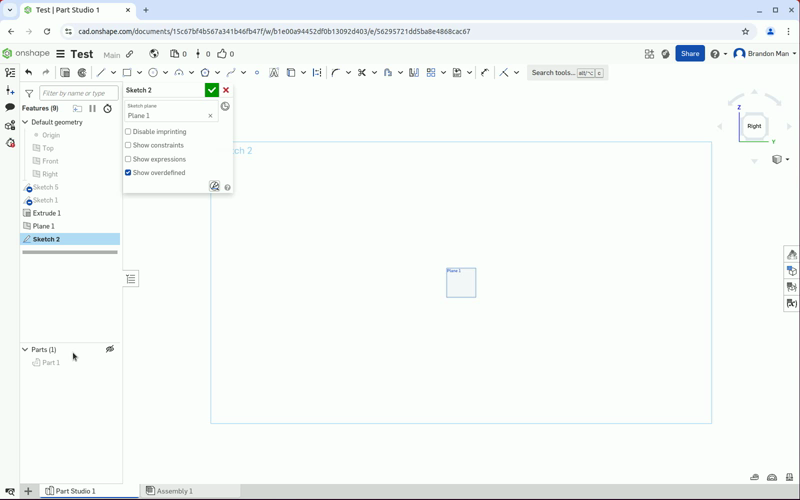
key_down(shift)
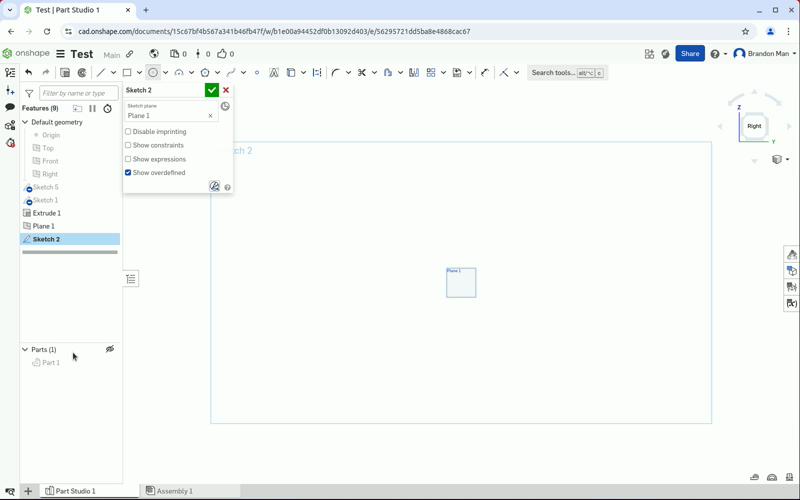
mouse_move(460, 282)
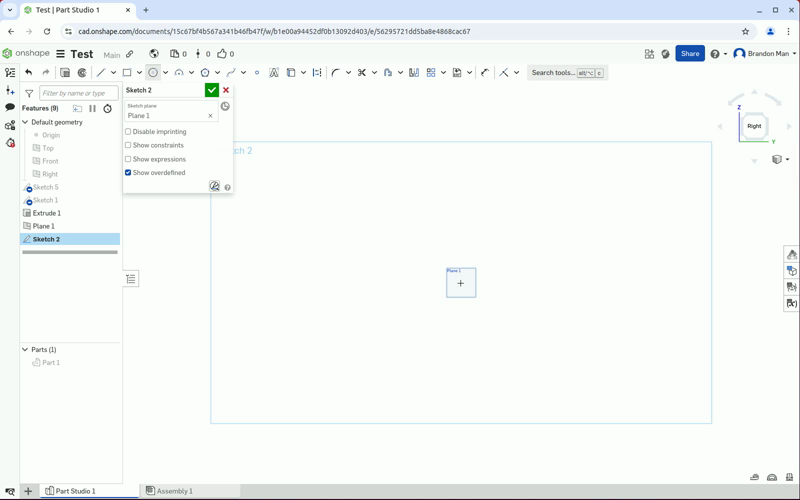
click(460, 282)
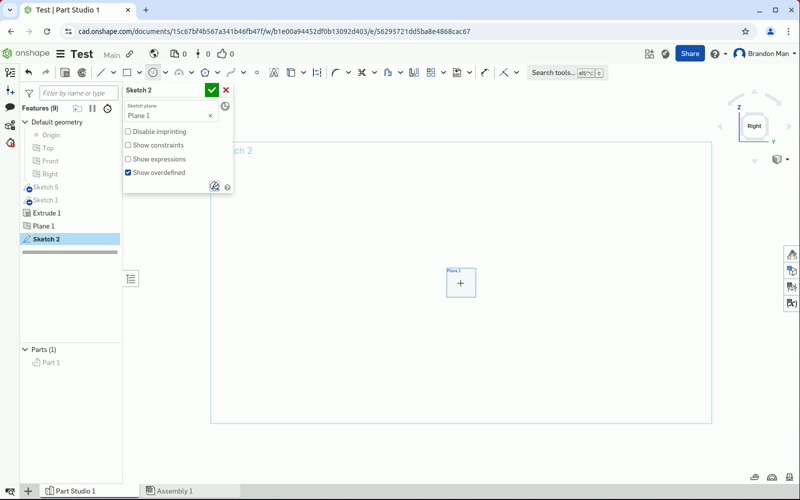
key_up(shift)
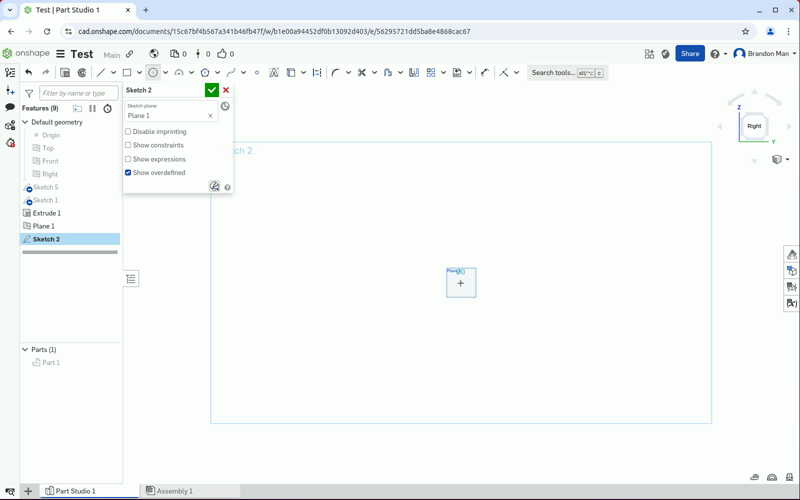
mouse_move(487, 282)
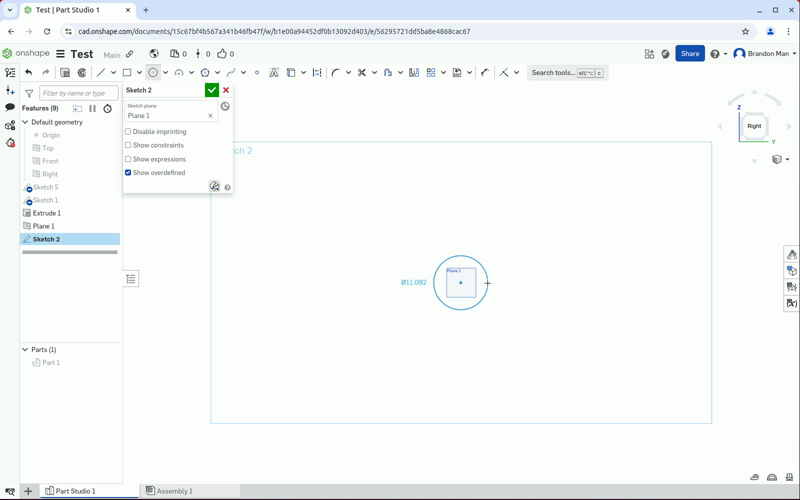
click(487, 282)
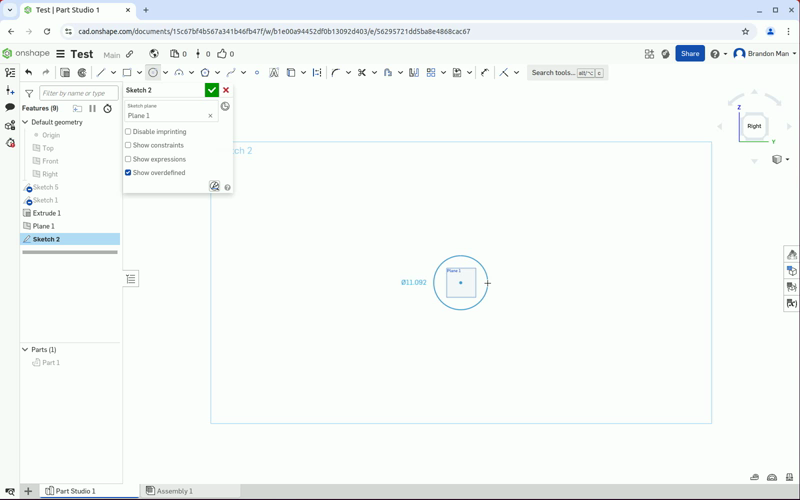
key(esc)
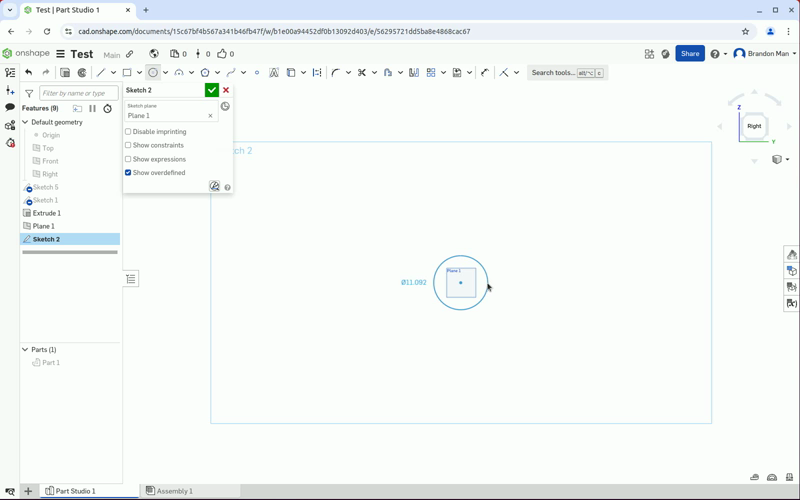
key(c)
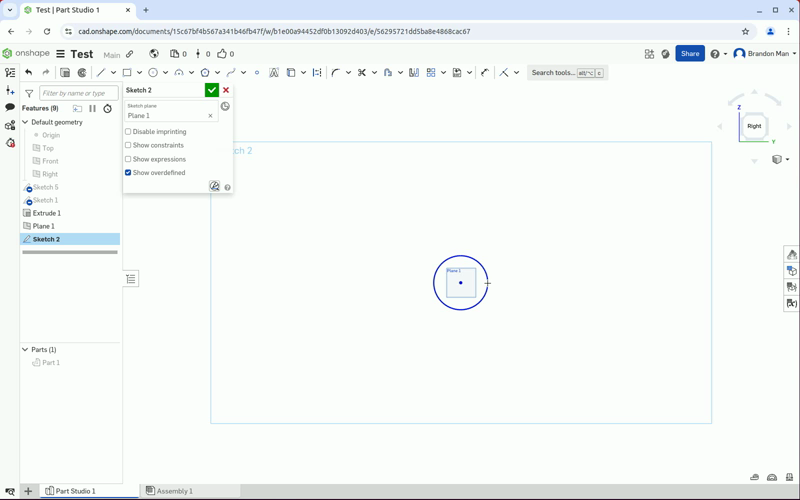
key_down(shift)
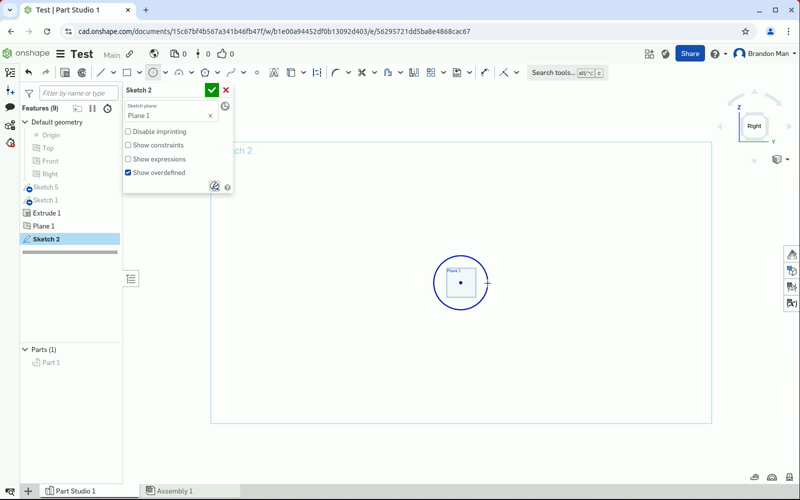
mouse_move(460, 282)
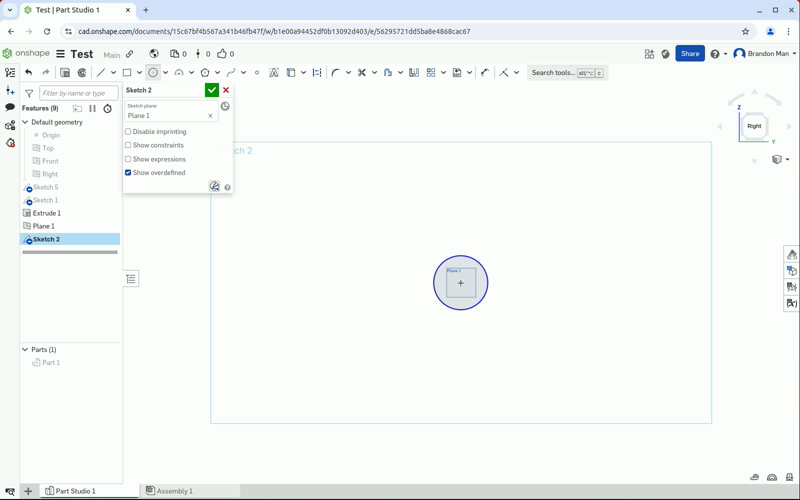
click(460, 282)
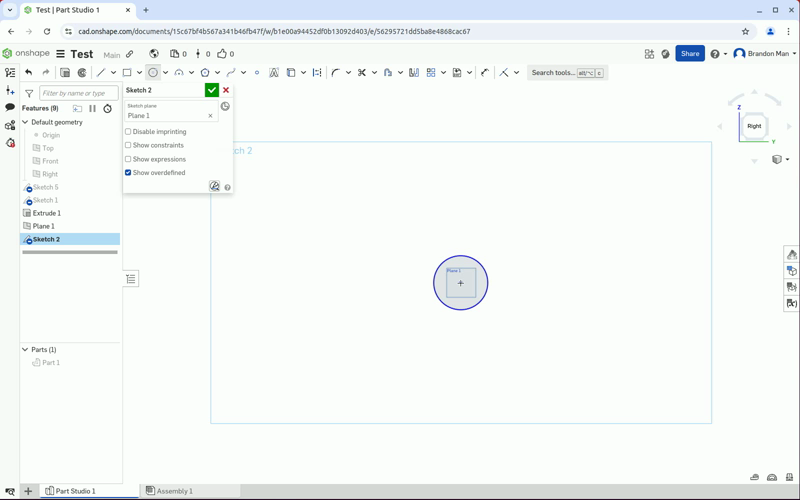
key_up(shift)
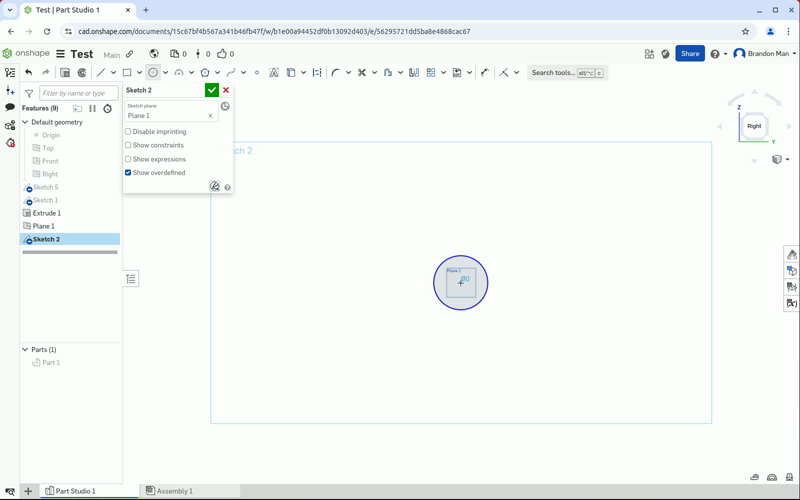
mouse_move(471, 282)
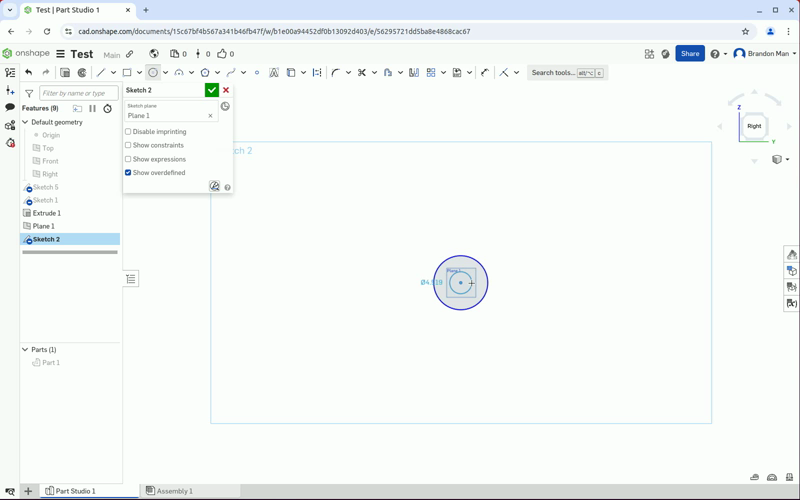
click(471, 282)
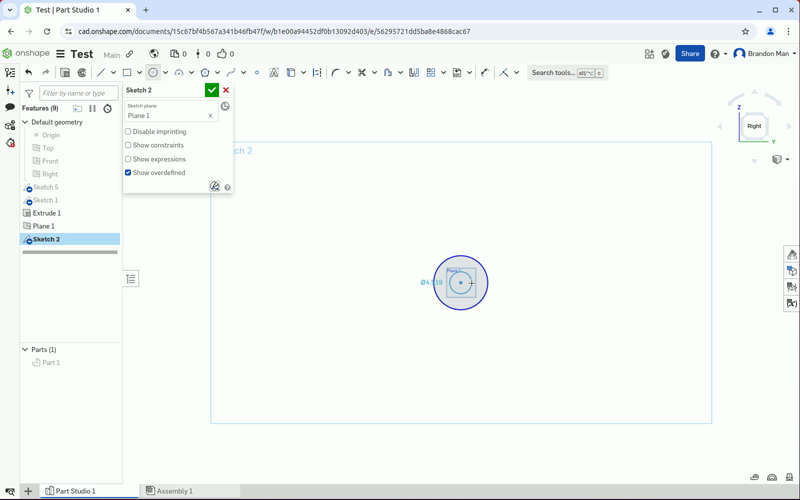
key(esc)
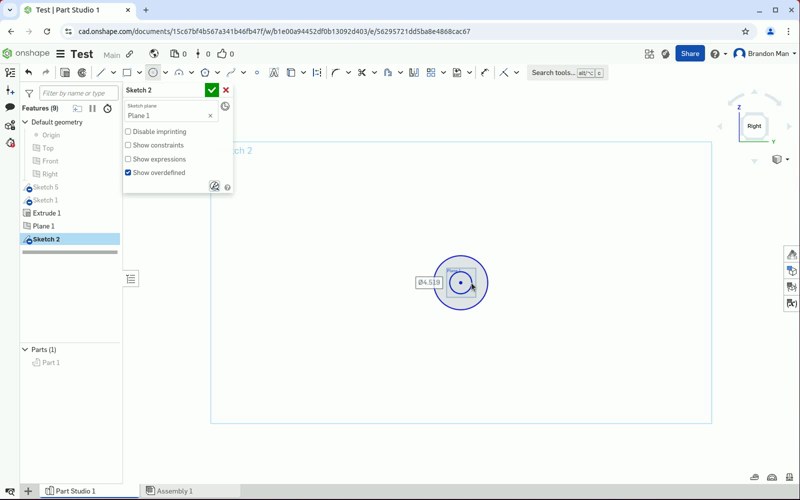
mouse_move(484, 280)
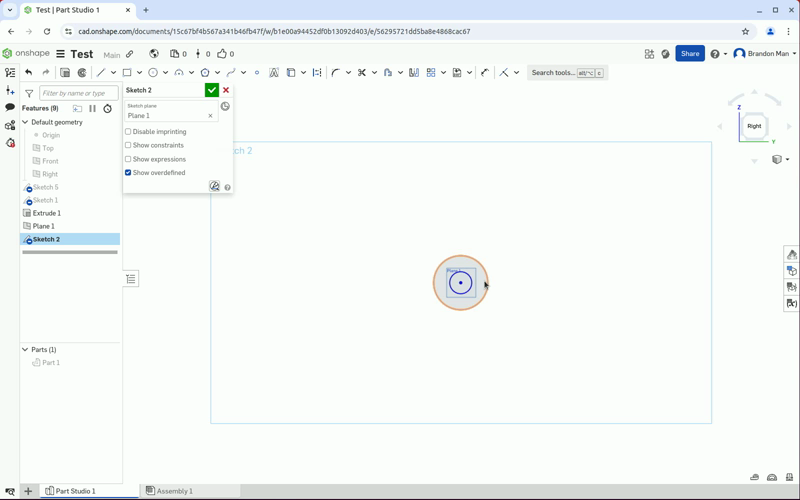
click(484, 280)
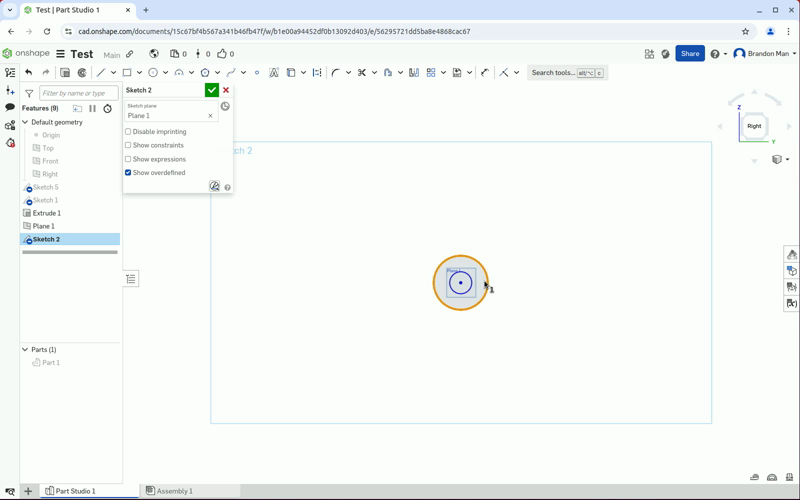
mouse_move(73, 352)
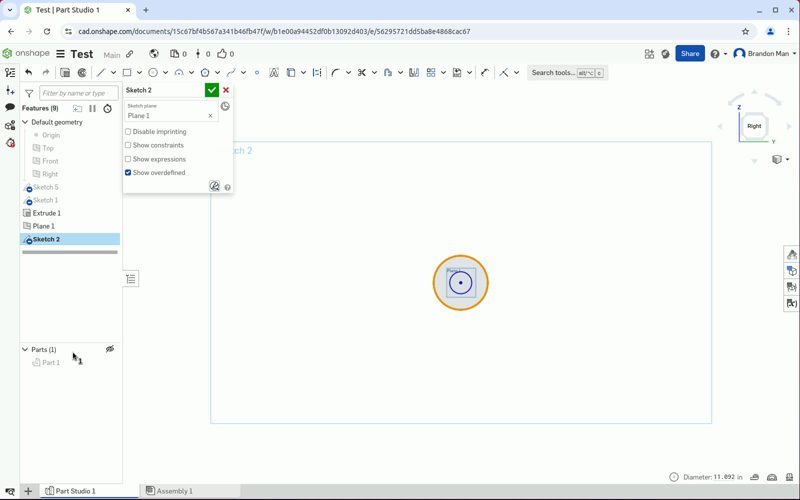
key(shift+y)
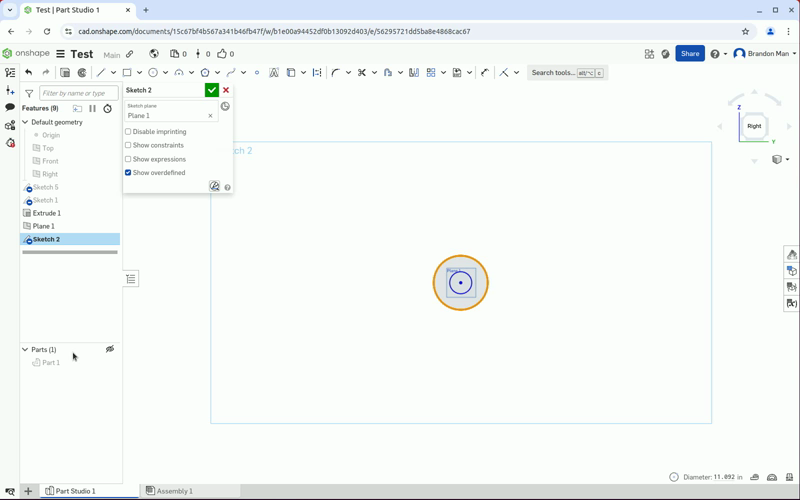
key(shift+e)
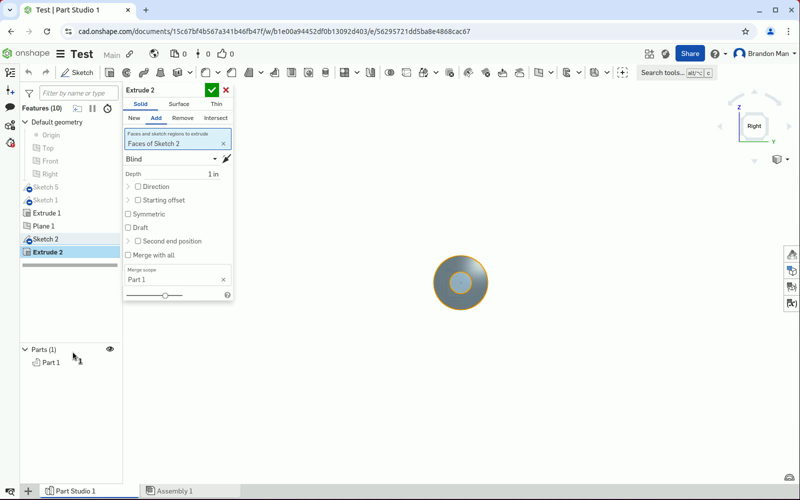
mouse_move(143, 106)
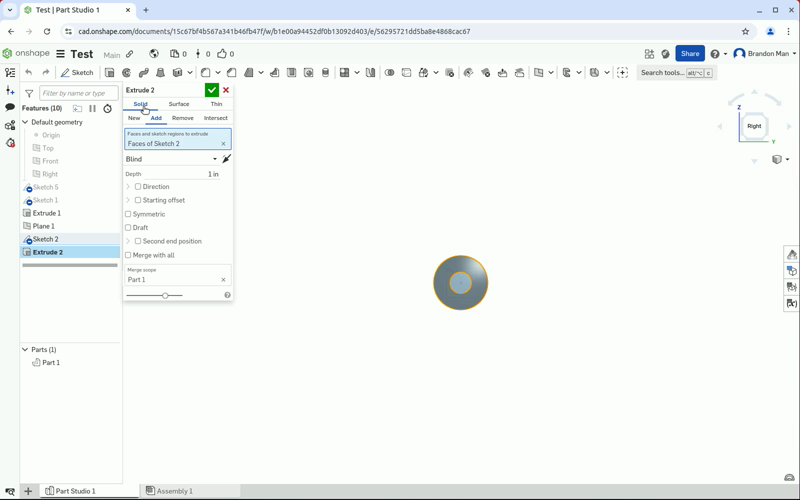
click(143, 106)
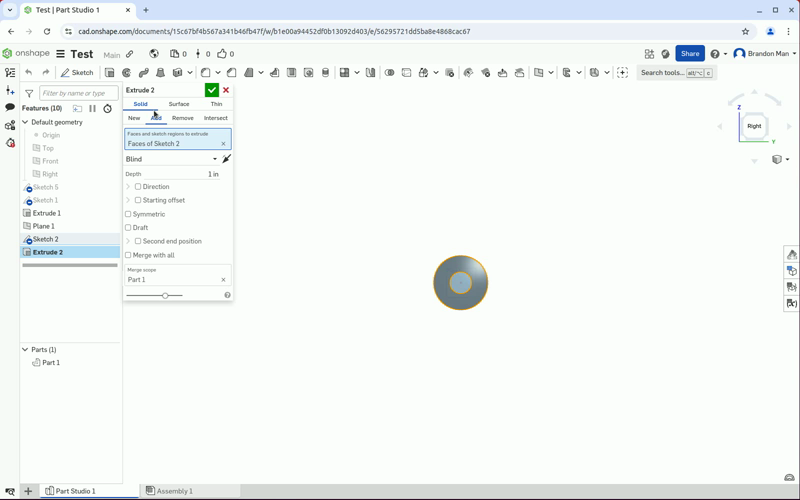
mouse_move(186, 120)
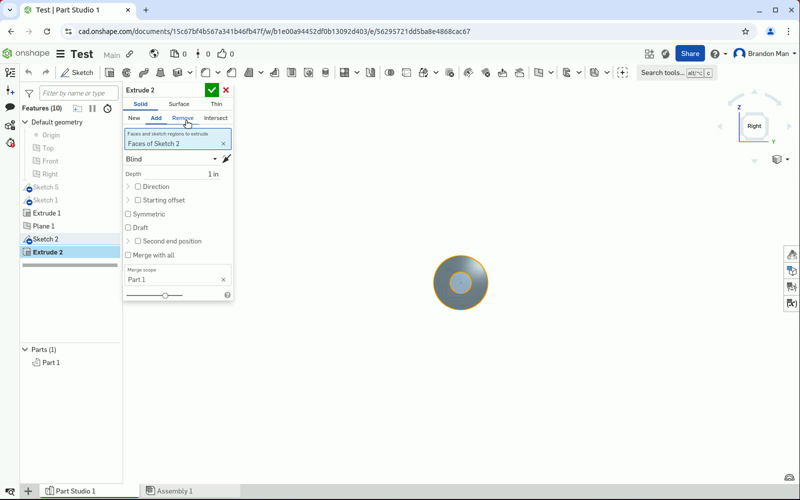
click(186, 120)
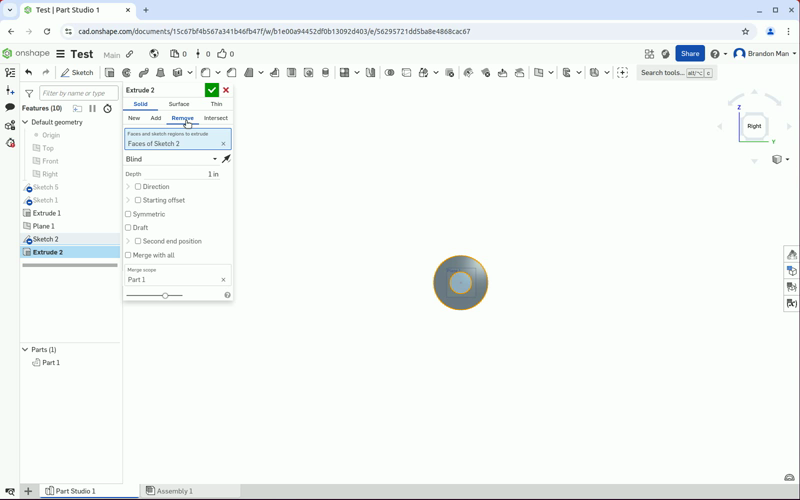
key(tab, 4)
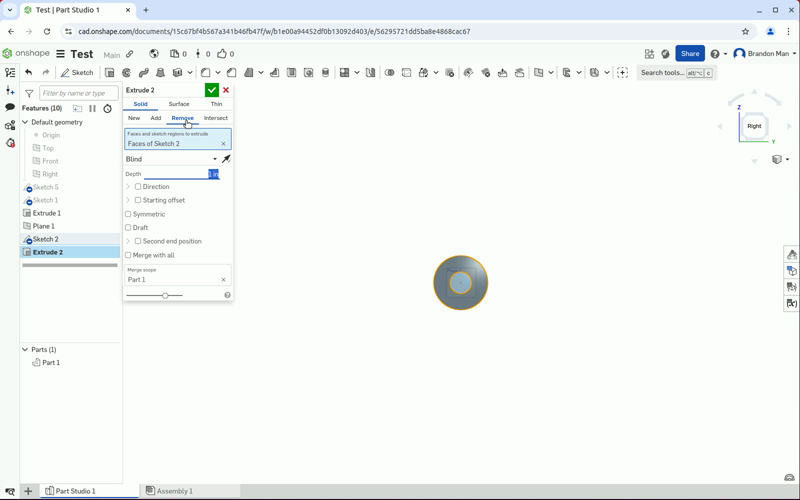
text(0.241)
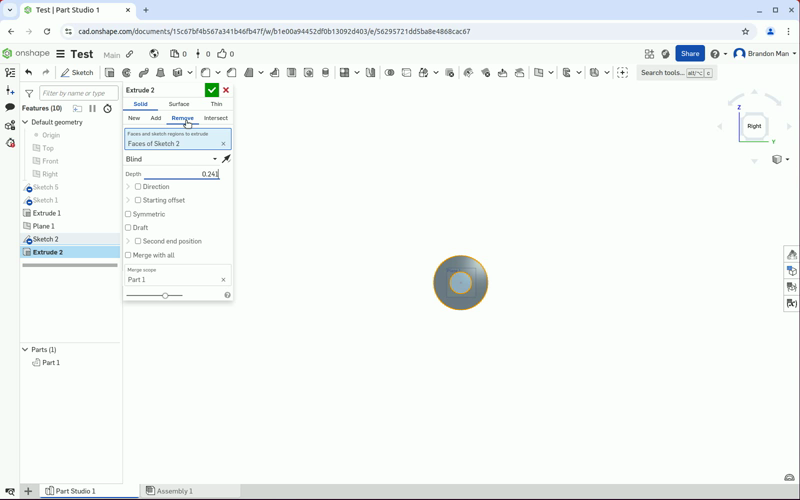
key(tab, 6)
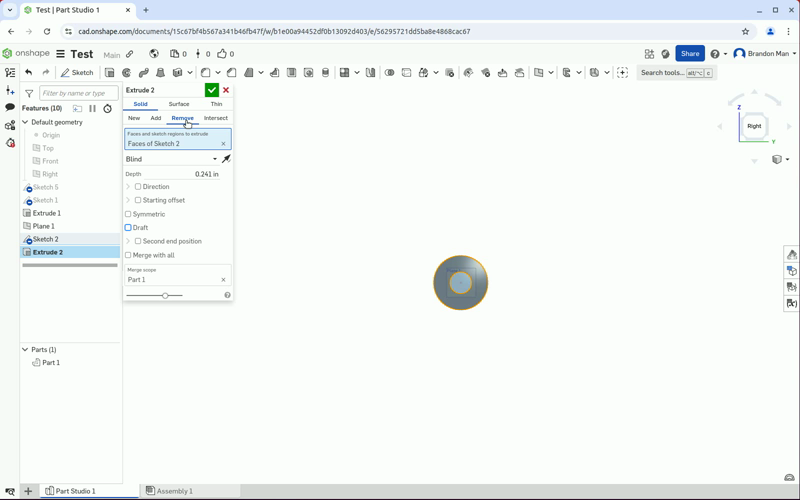
key(space)
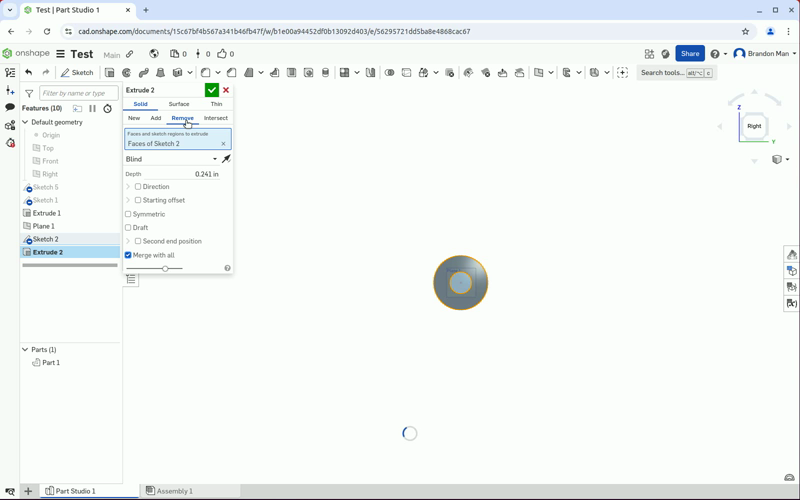
key(enter)
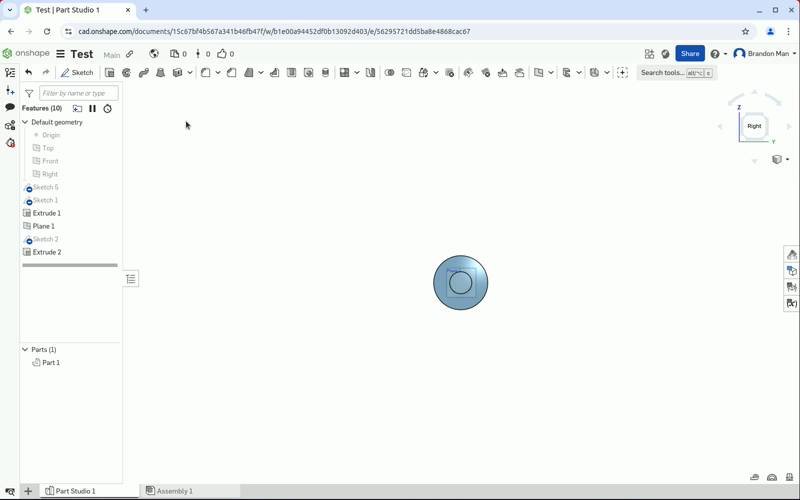
key(shift+h)
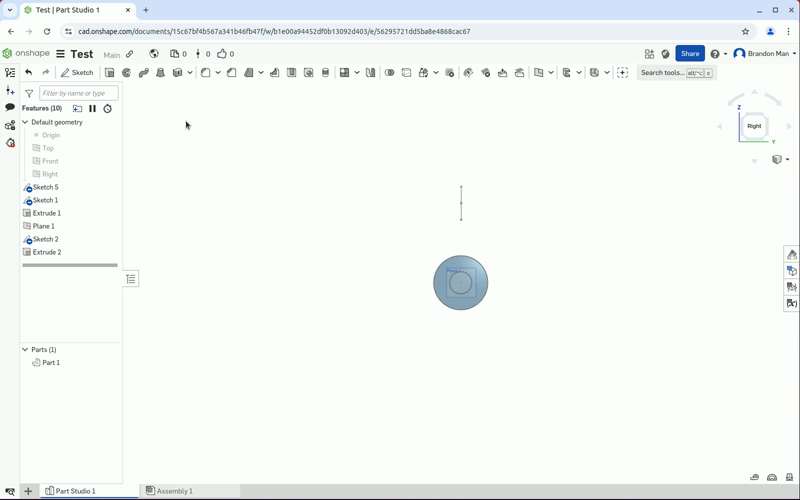
key(shift+h)
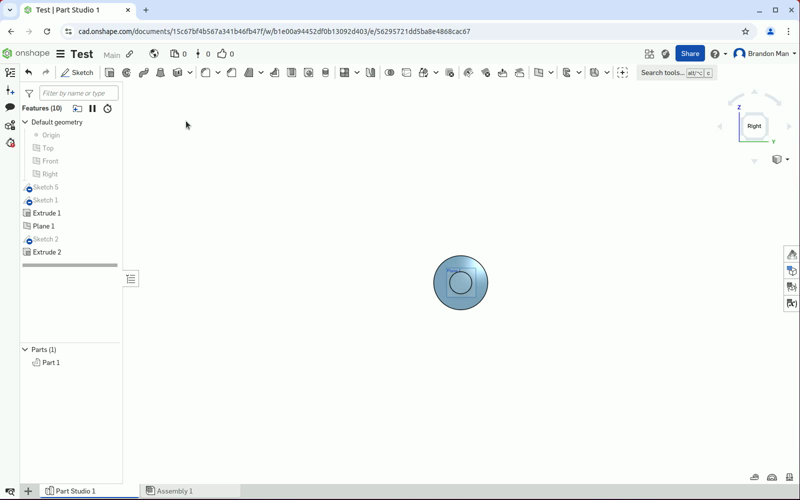
mouse_move(73, 189)
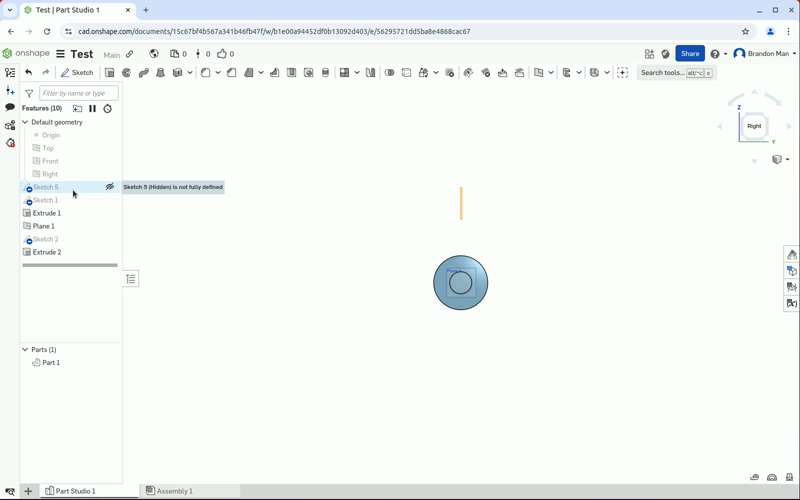
click(73, 189)
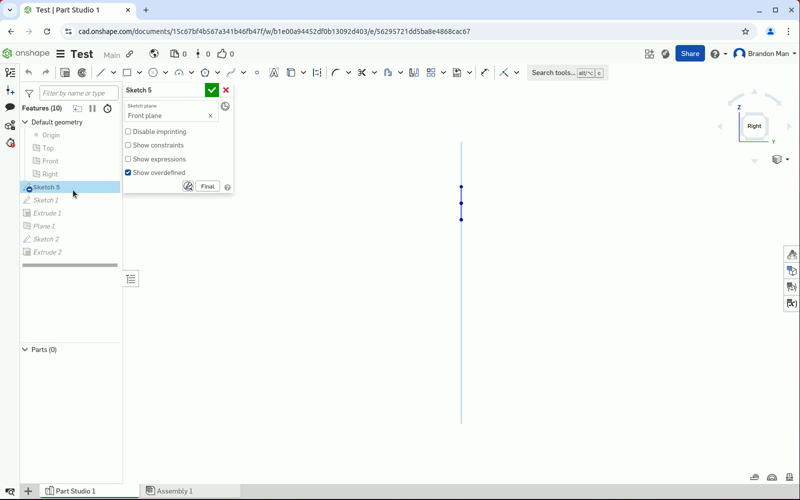
mouse_move(229, 92)
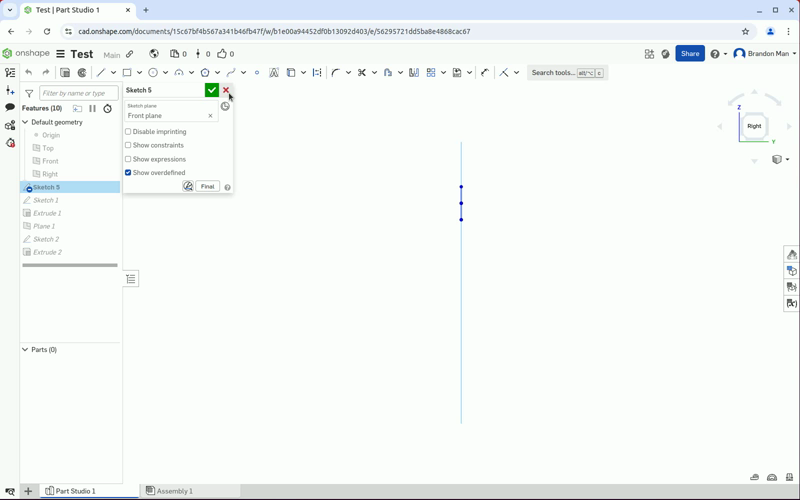
click(229, 92)
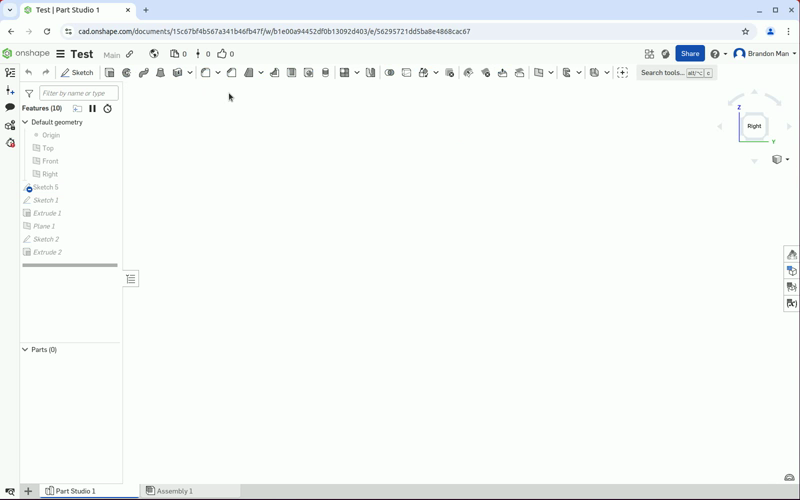
mouse_move(541, 75)
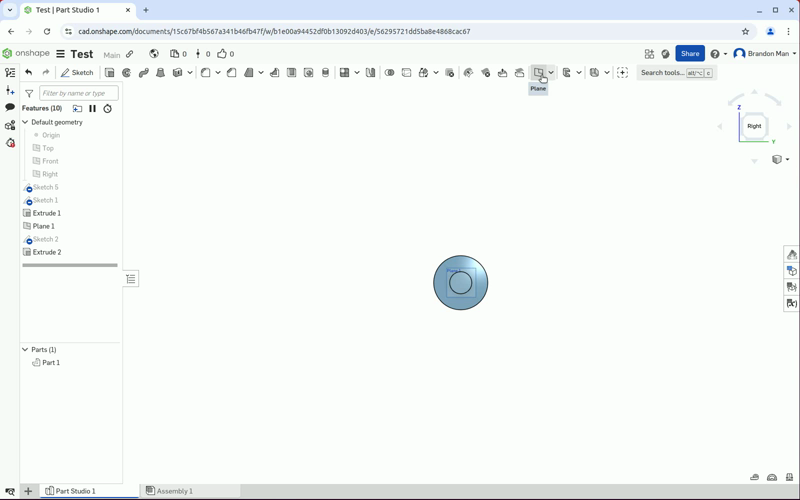
click(541, 75)
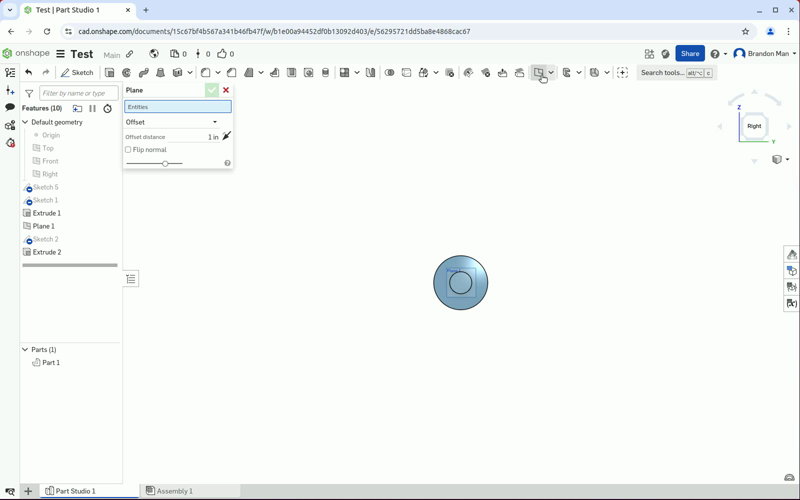
mouse_move(73, 176)
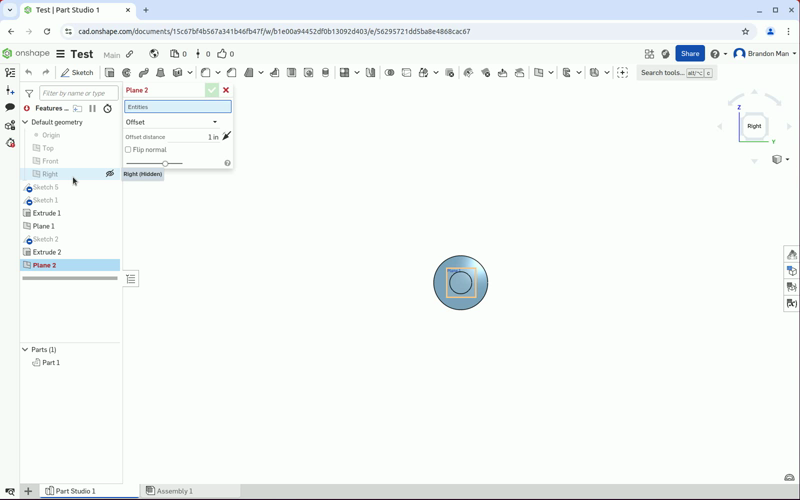
click(73, 176)
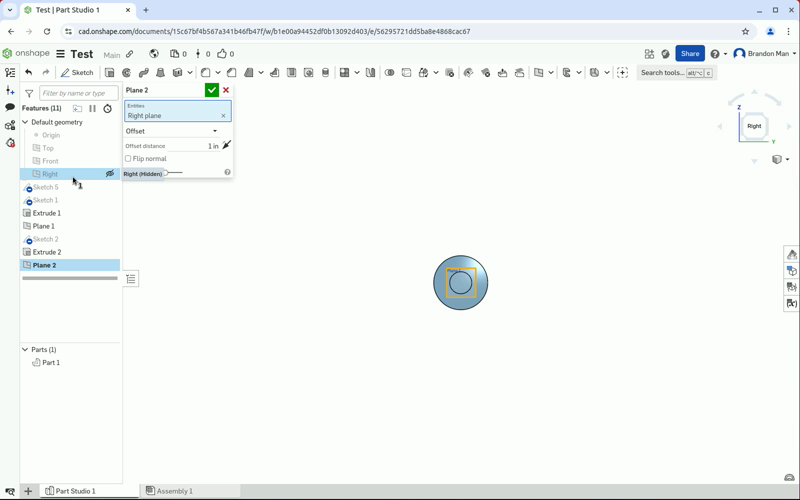
key(tab, 2)
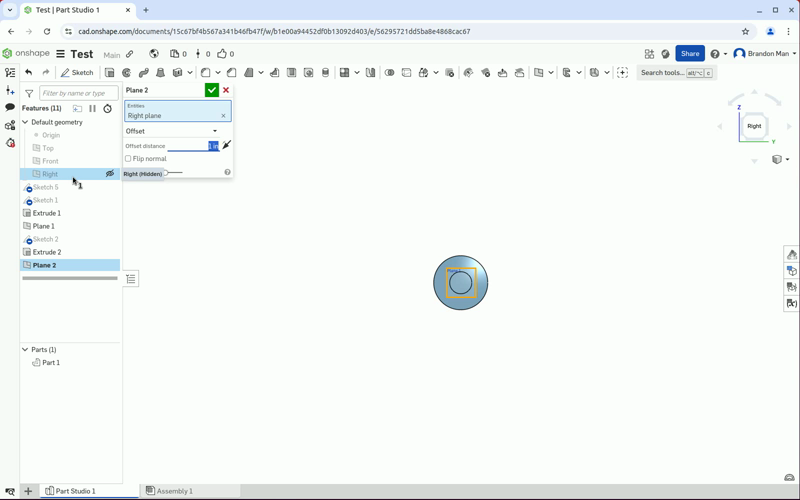
text(23.108)
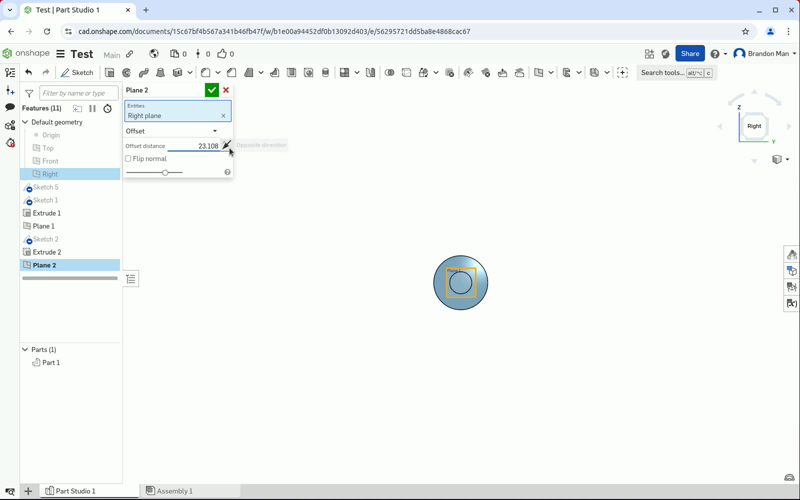
mouse_move(229, 147)
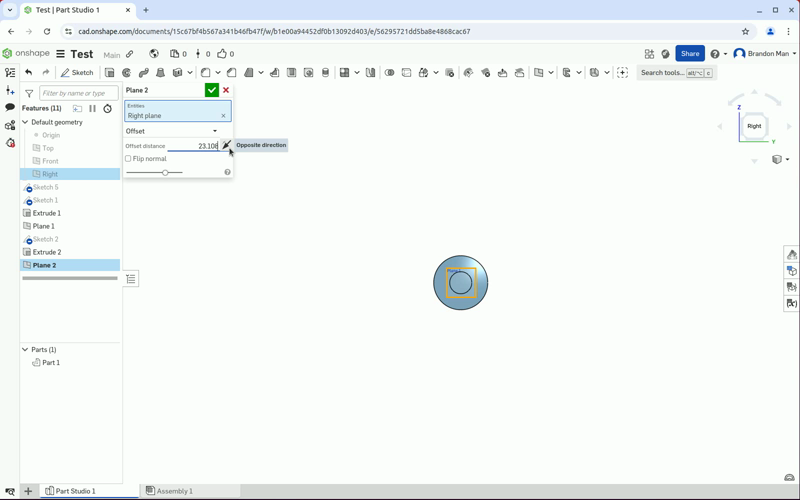
click(229, 147)
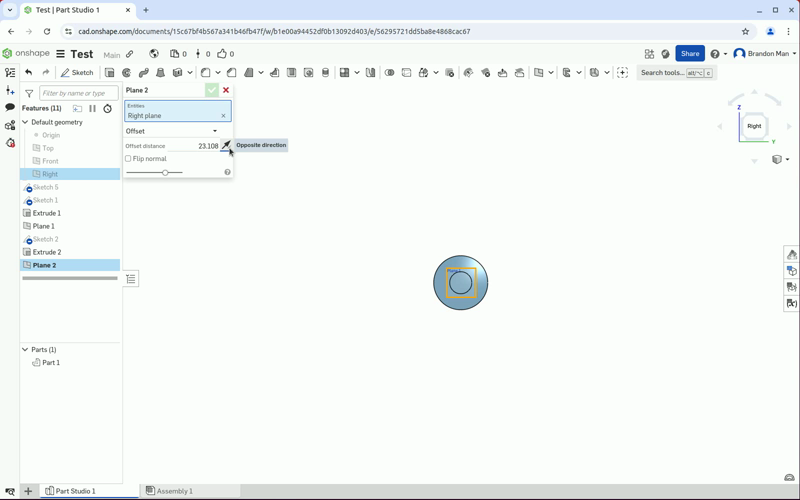
key(enter, 2)
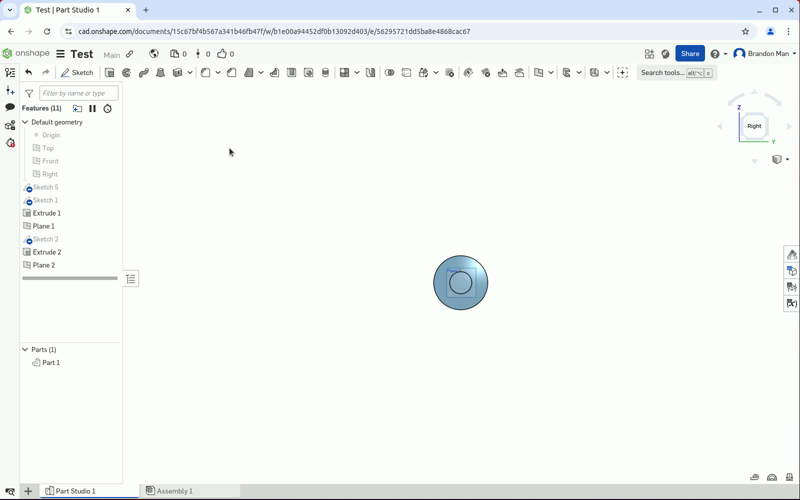
key(shift+s)
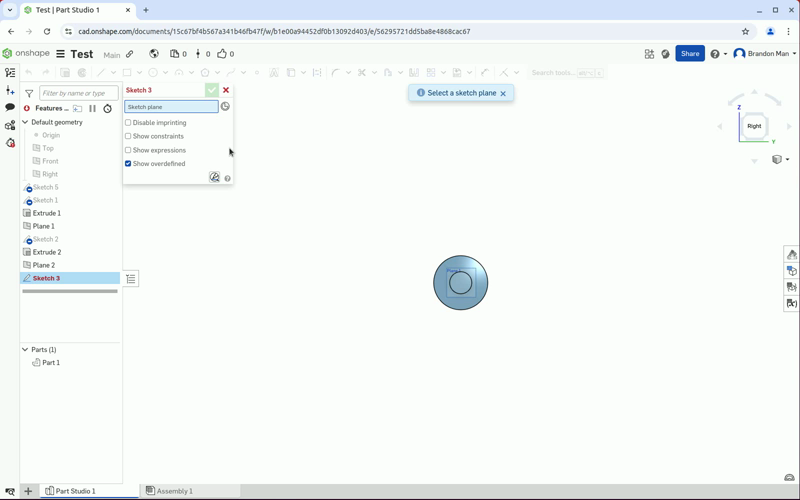
mouse_move(73, 267)
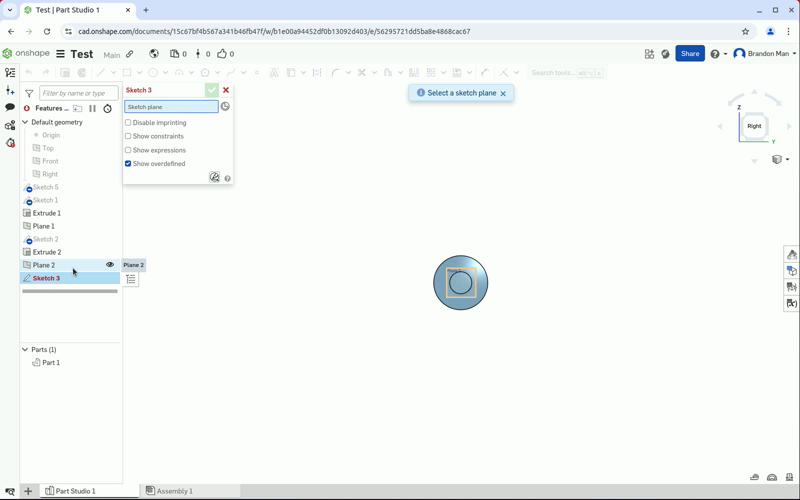
click(73, 267)
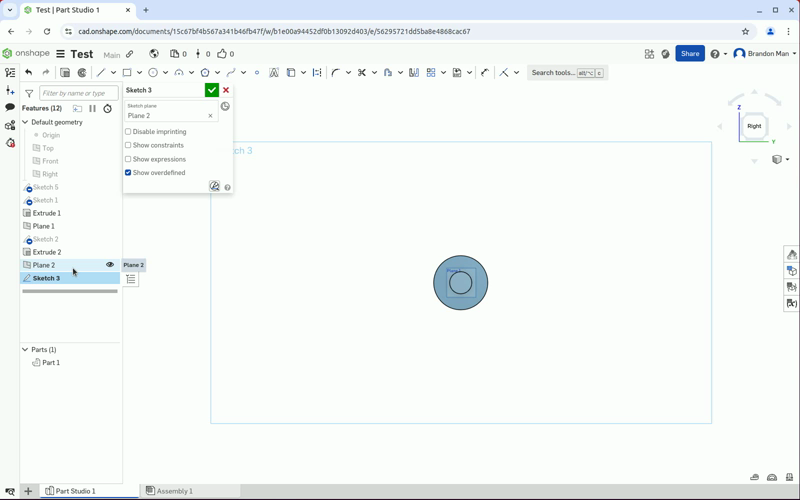
mouse_move(73, 352)
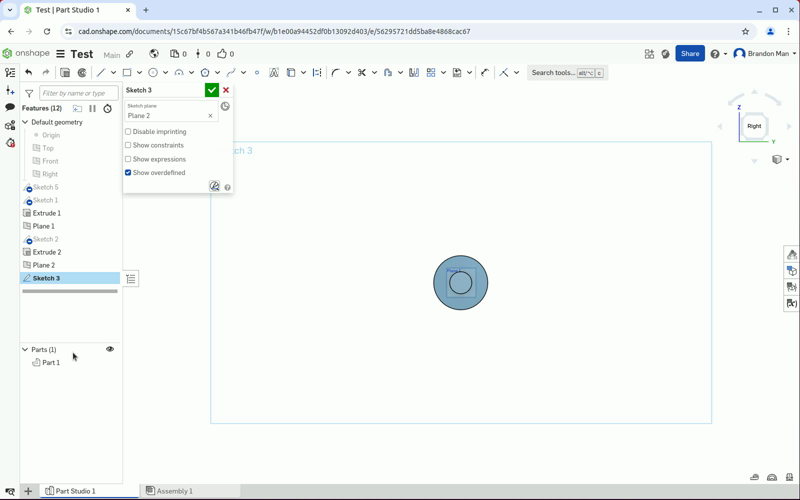
key(y)
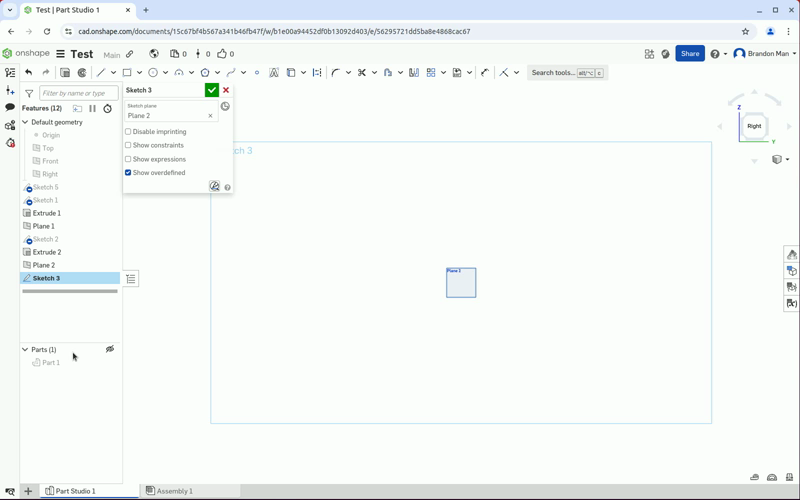
key(c)
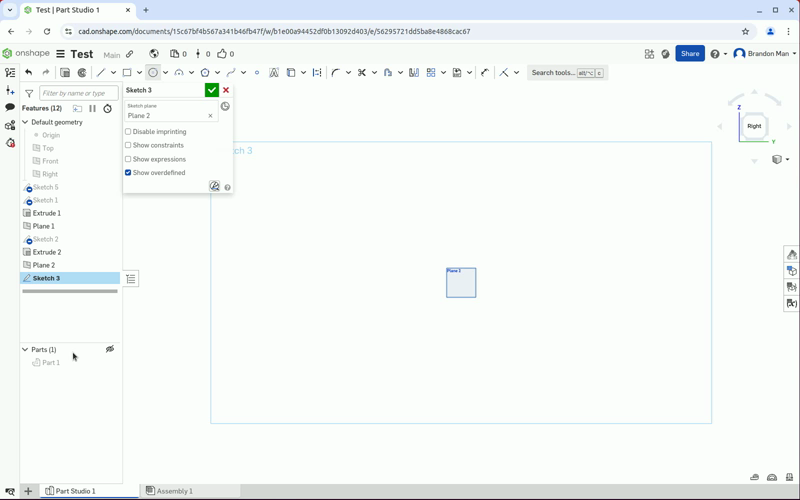
key_down(shift)
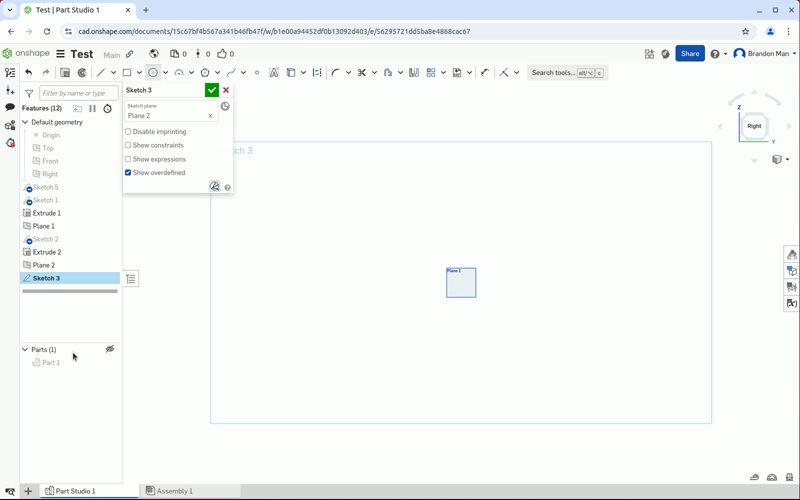
mouse_move(460, 282)
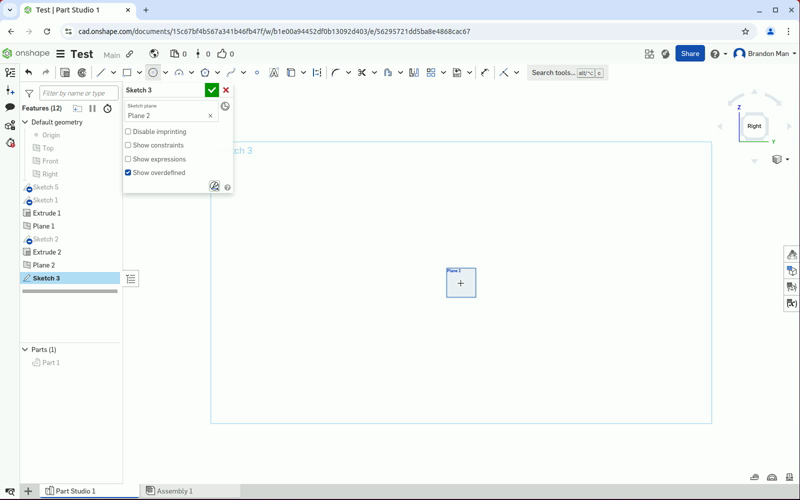
click(460, 282)
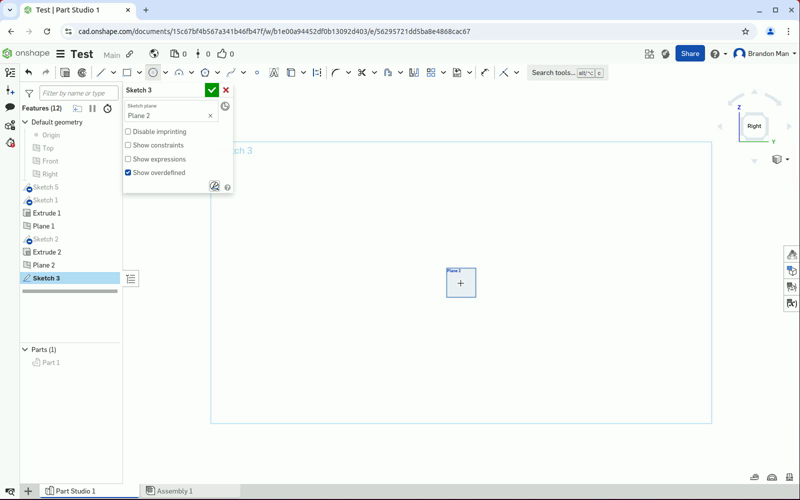
key_up(shift)
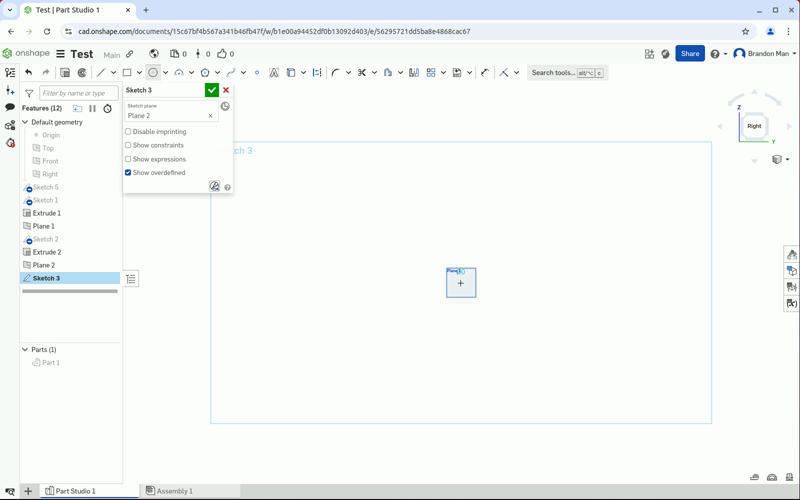
mouse_move(487, 282)
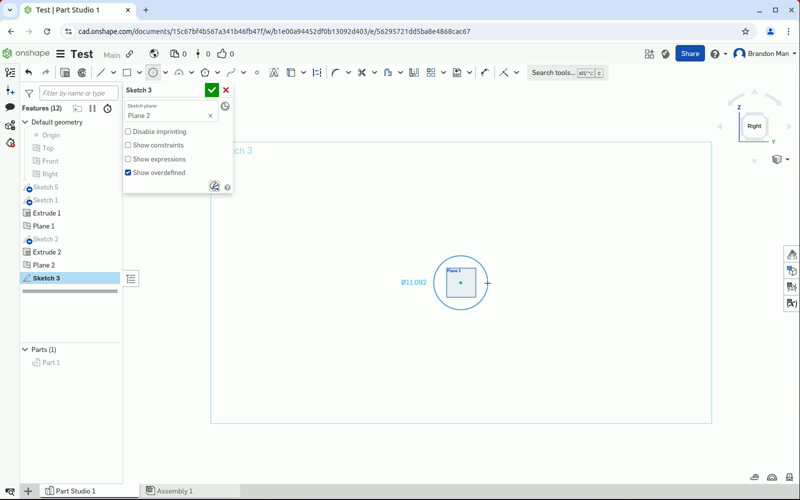
click(487, 282)
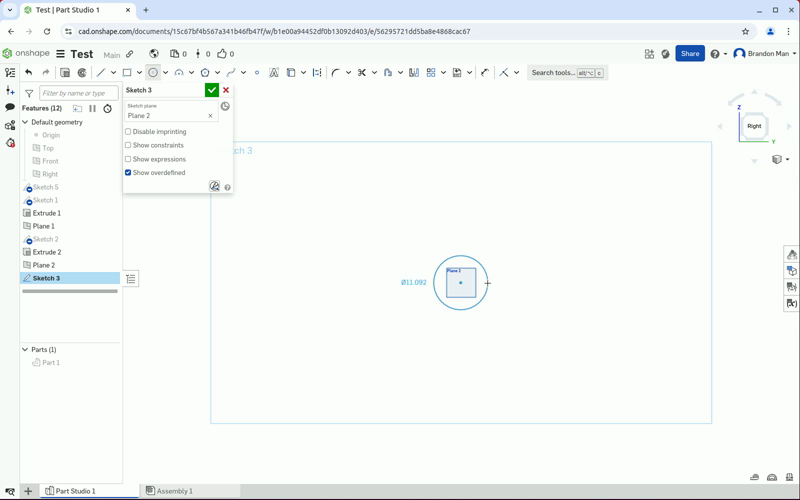
key(esc)
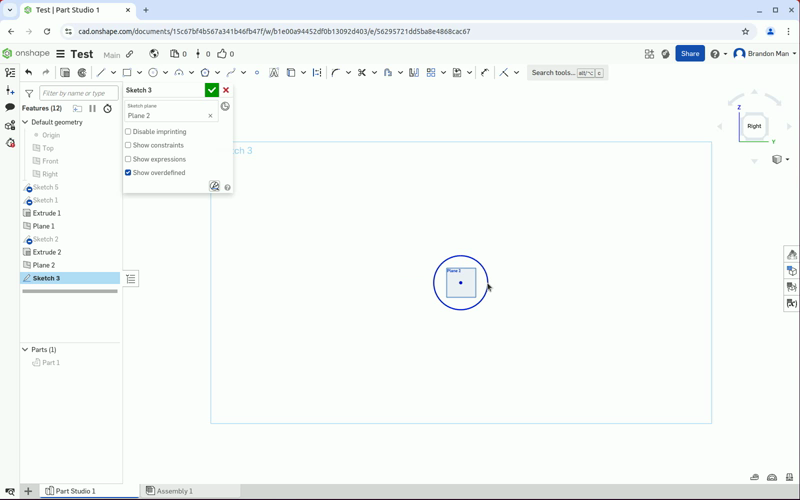
key(c)
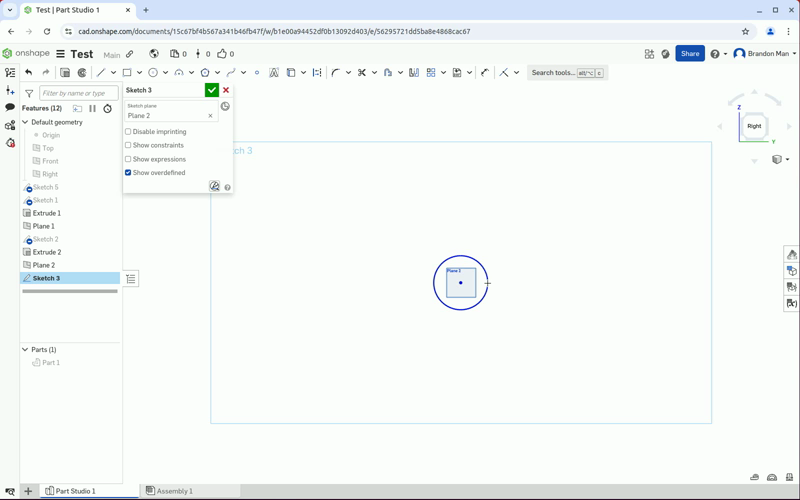
key_down(shift)
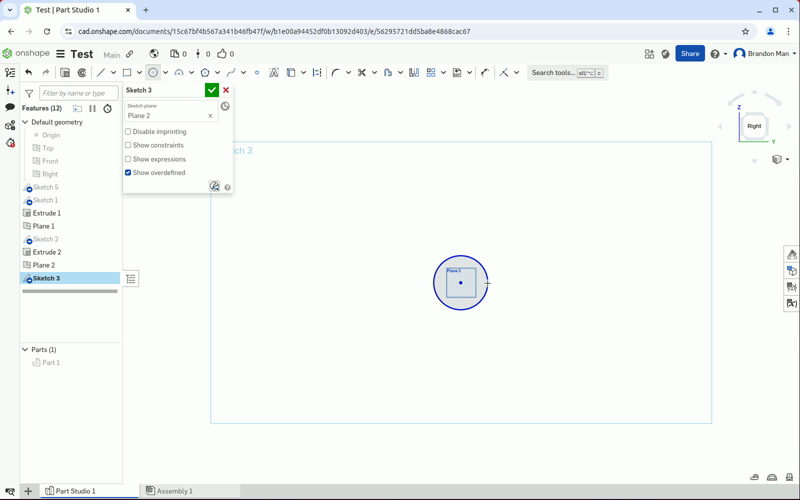
mouse_move(460, 282)
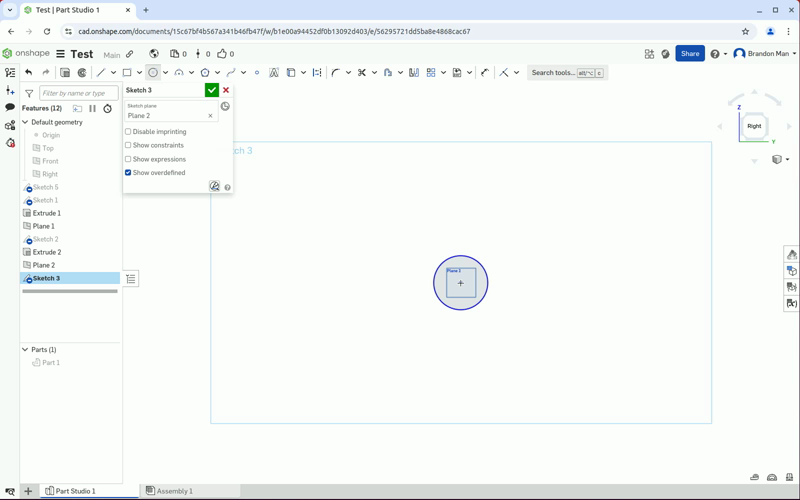
click(460, 282)
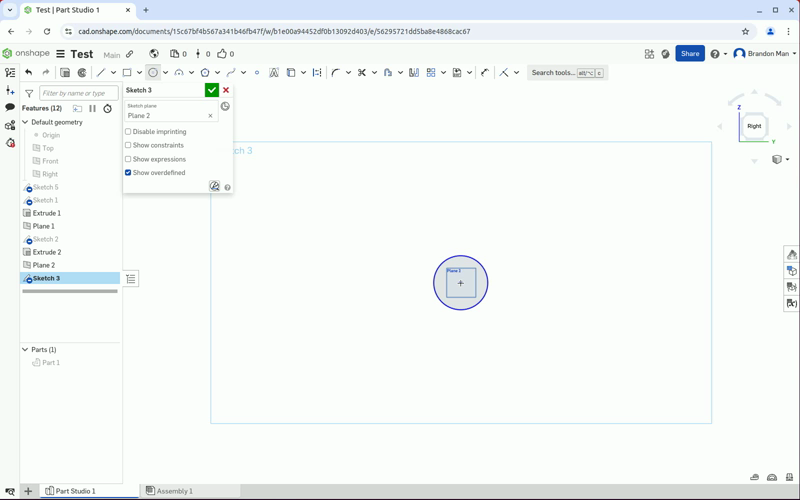
key_up(shift)
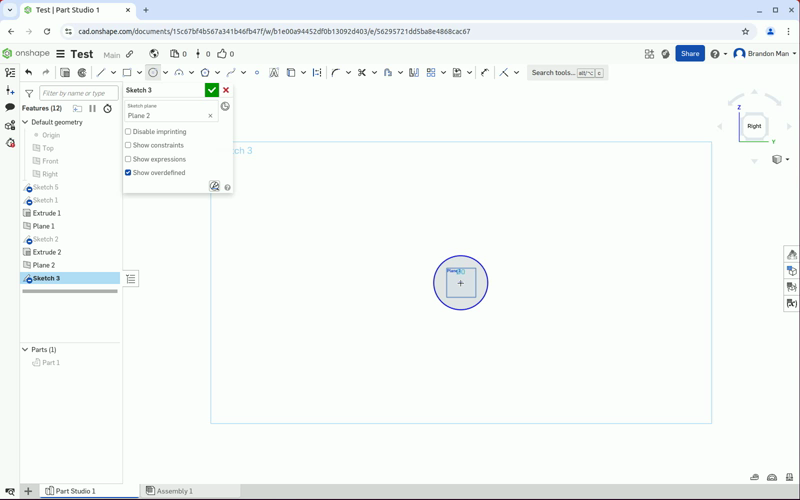
mouse_move(469, 282)
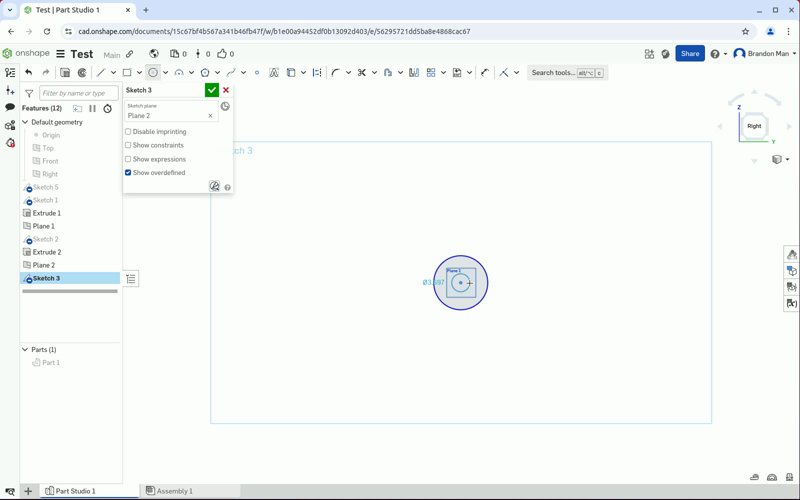
click(469, 282)
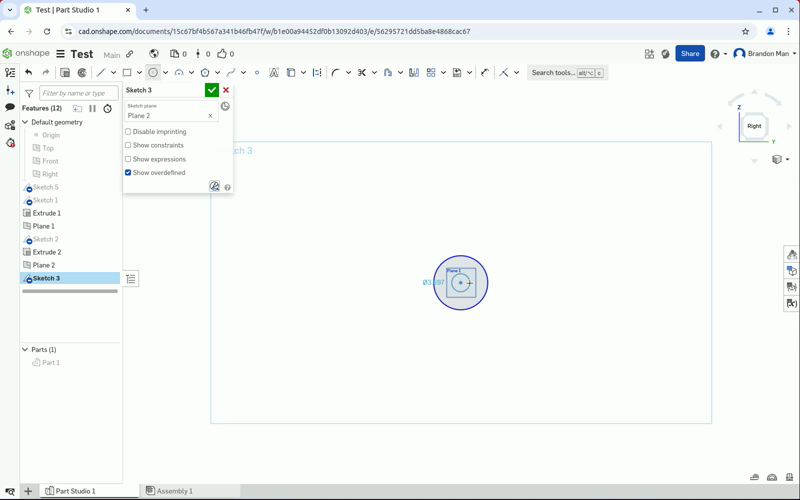
key(esc)
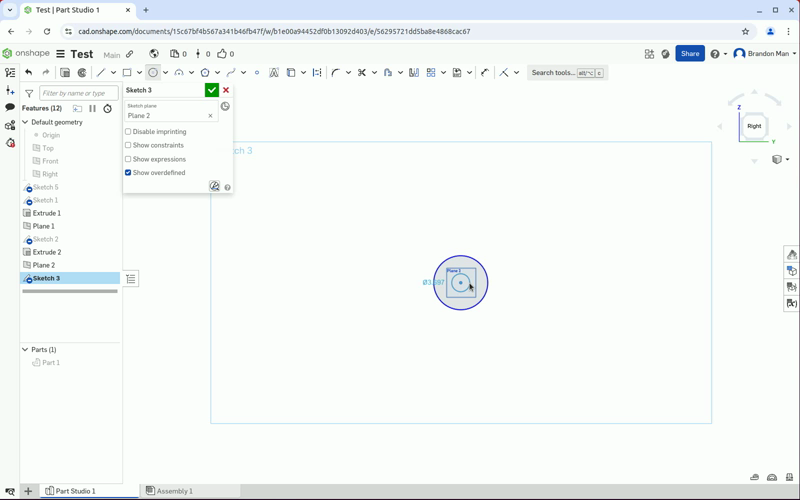
mouse_move(441, 268)
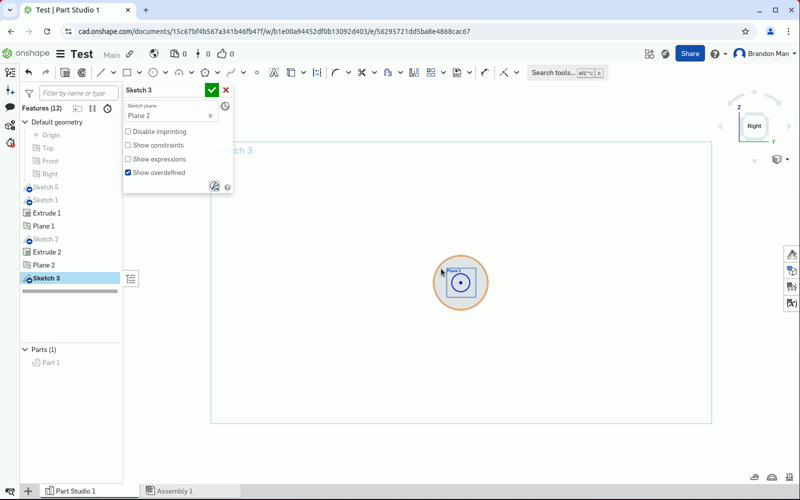
click(441, 268)
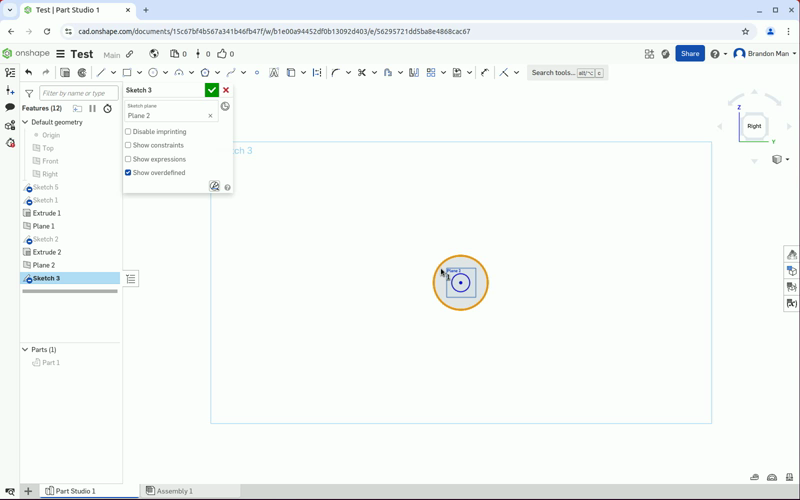
mouse_move(73, 352)
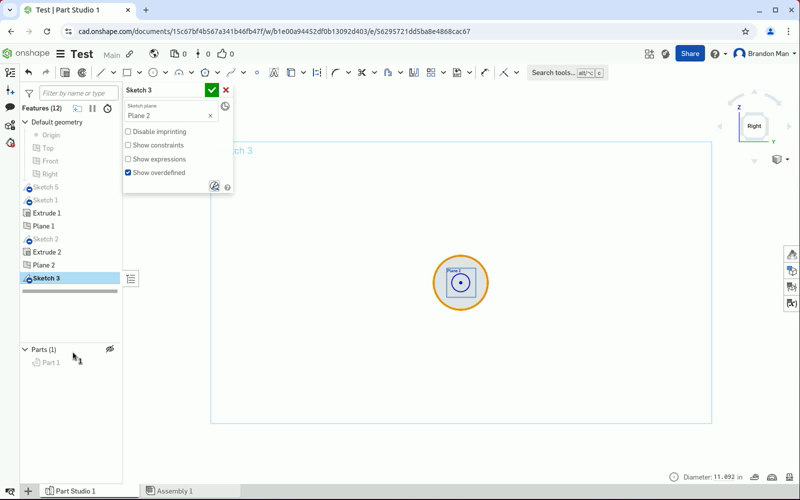
key(shift+y)
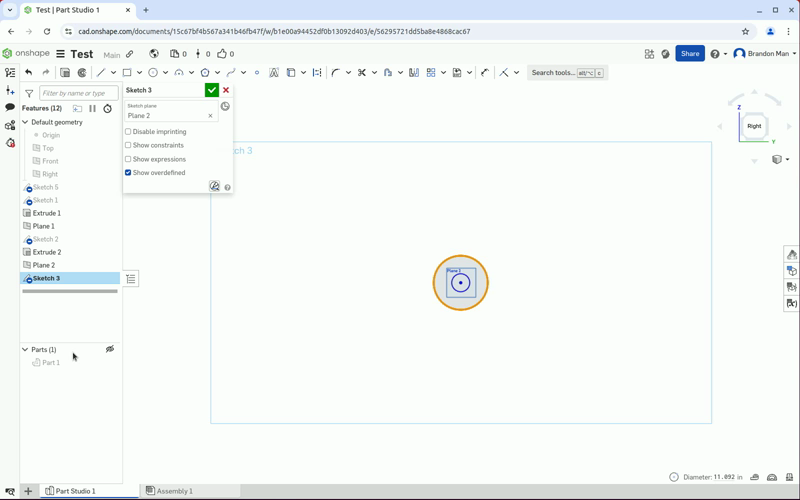
key(shift+e)
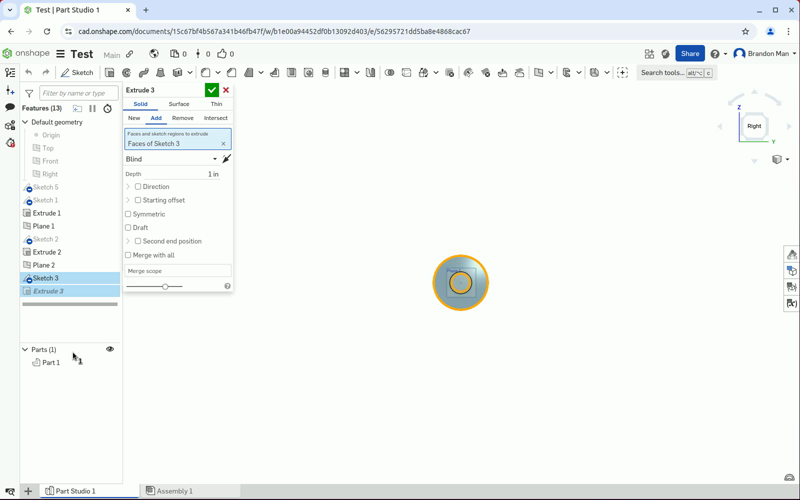
mouse_move(143, 106)
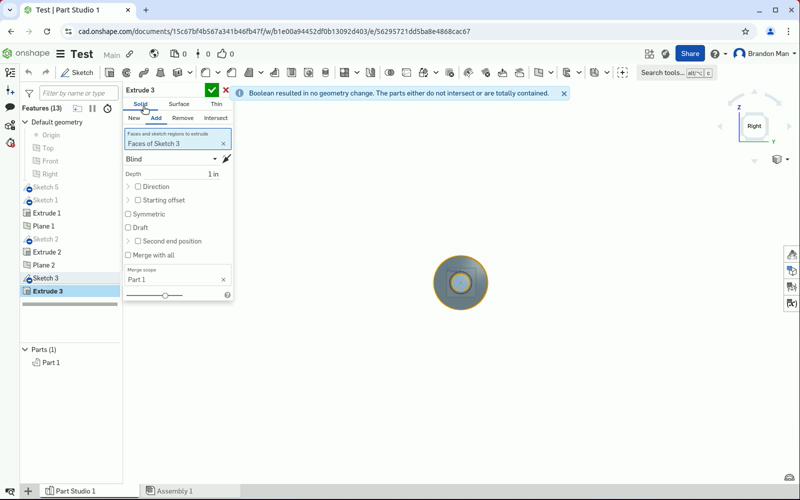
click(143, 106)
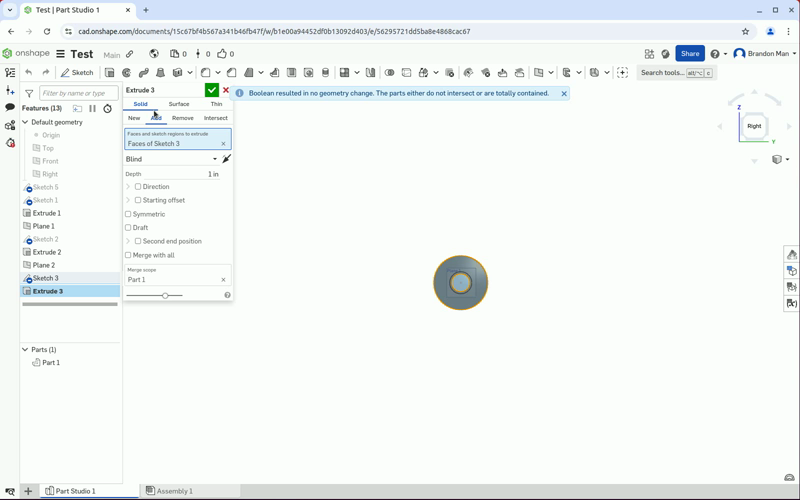
mouse_move(186, 120)
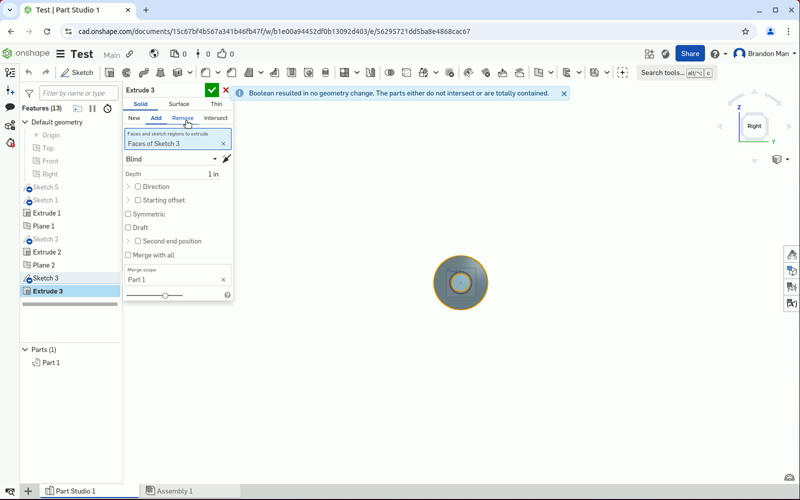
click(186, 120)
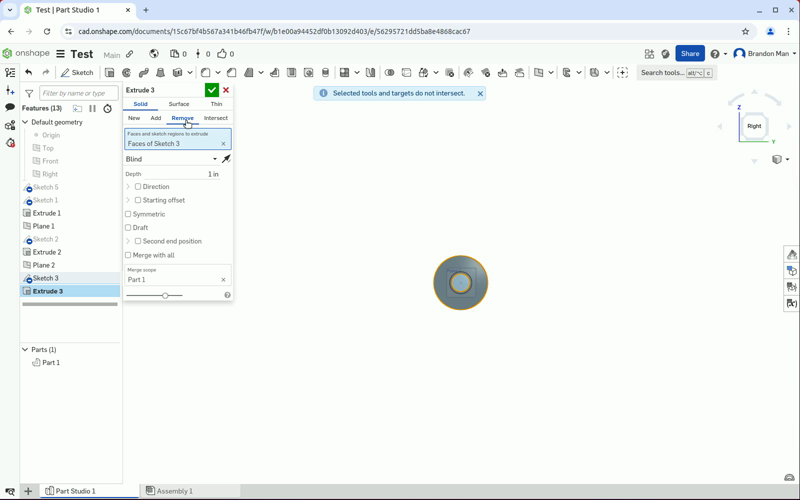
key(tab, 4)
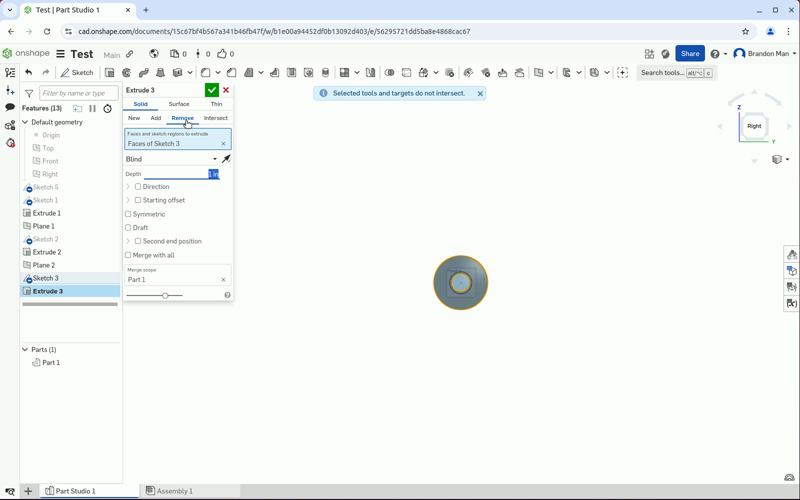
text(0.963)
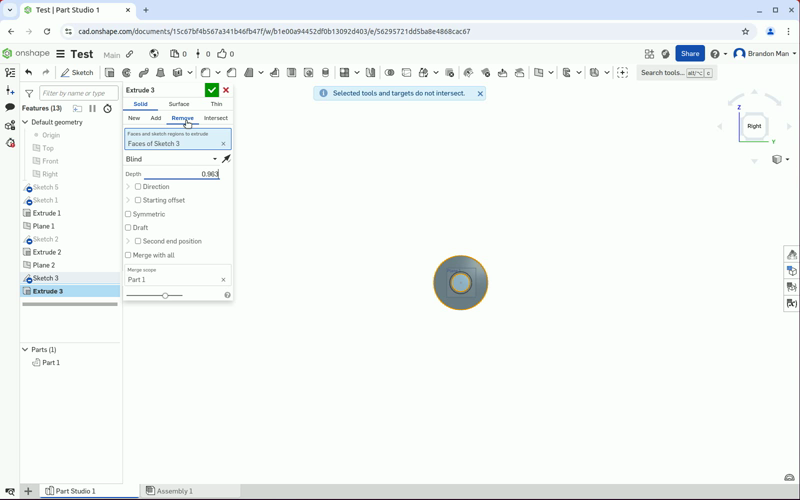
key(tab, 6)
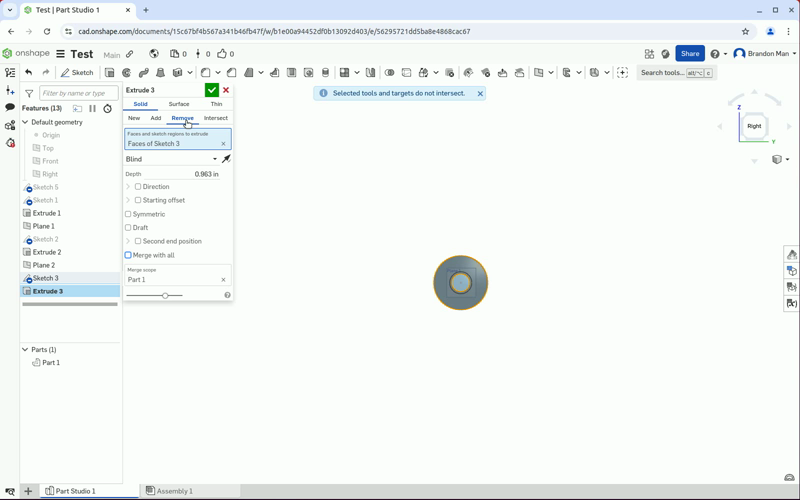
key(space)
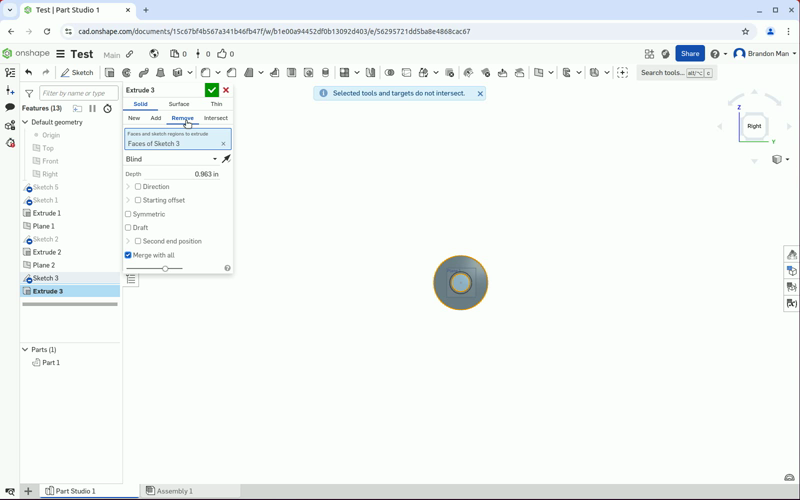
key(enter)
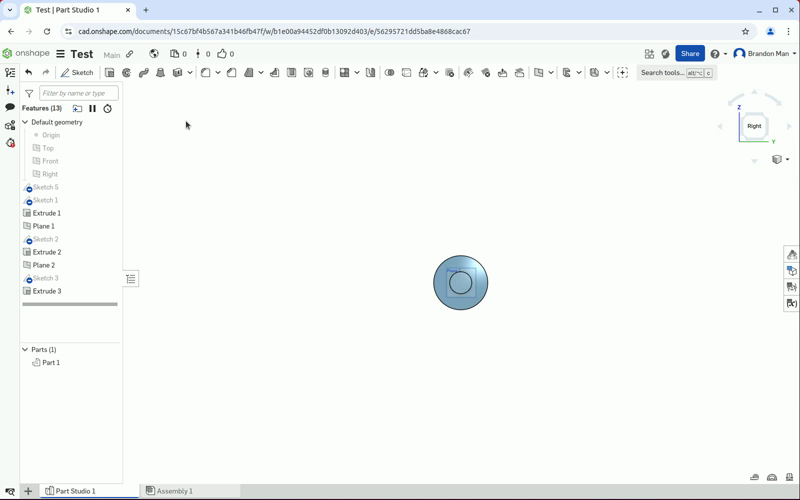
key(shift+h)
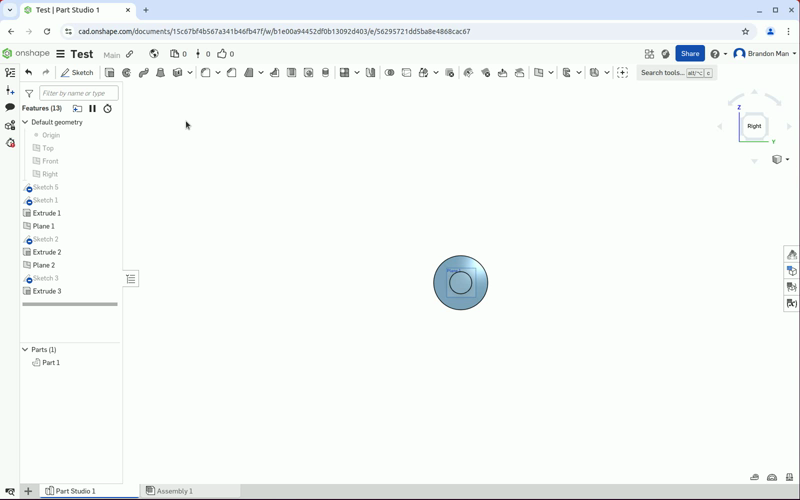
key(shift+h)
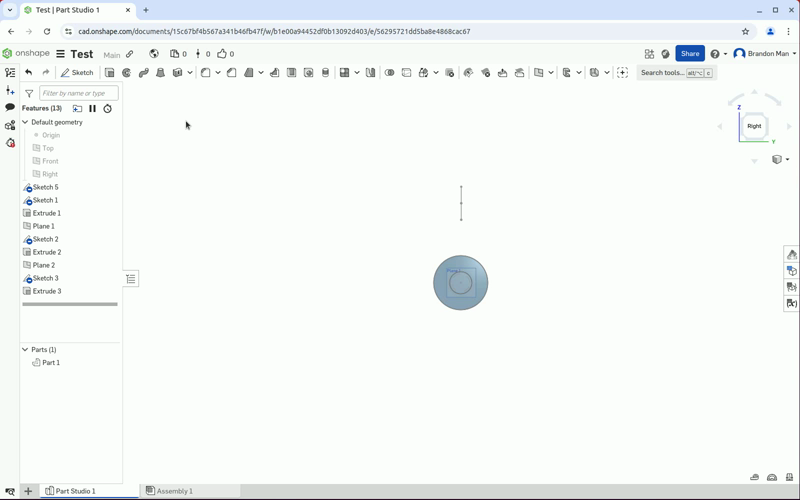
key(shift+7)
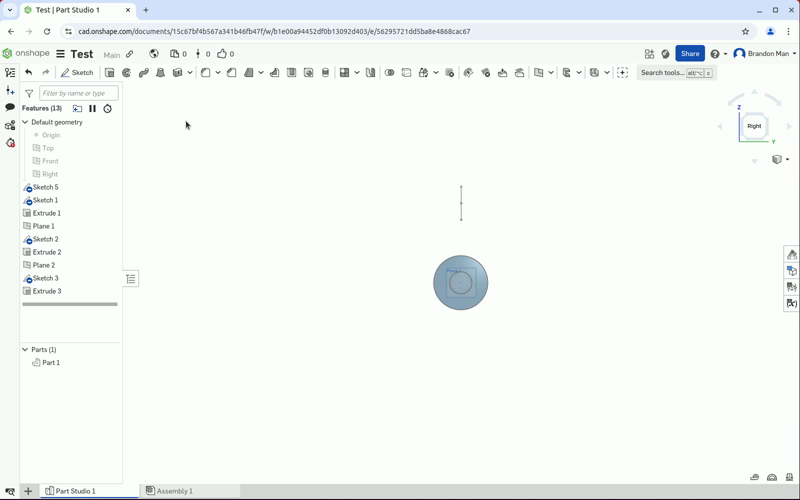
key(right, 2)
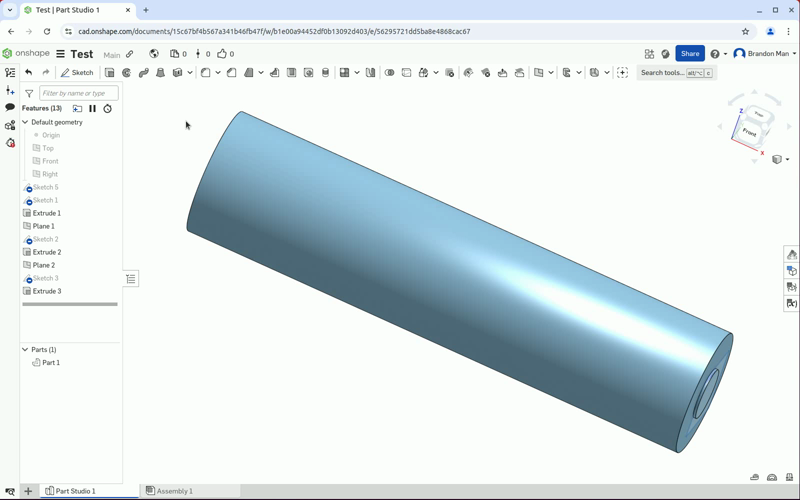
key(down, 2)
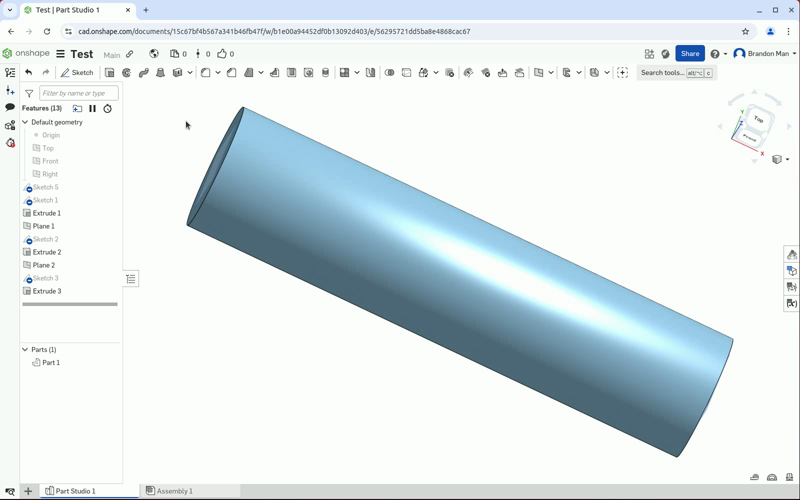
key(up, 2)
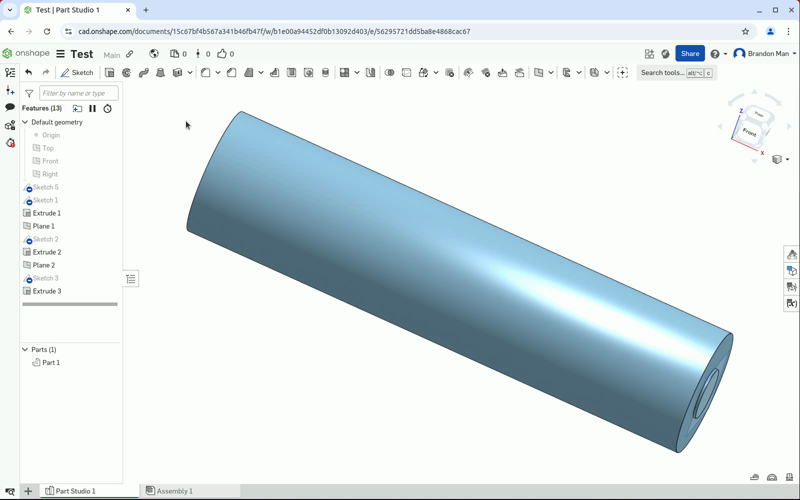
key(left, 2)
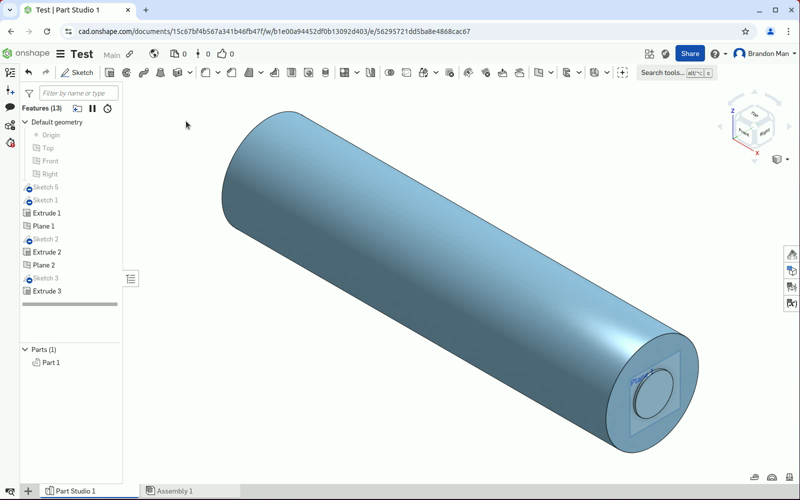
mouse_move(73, 189)
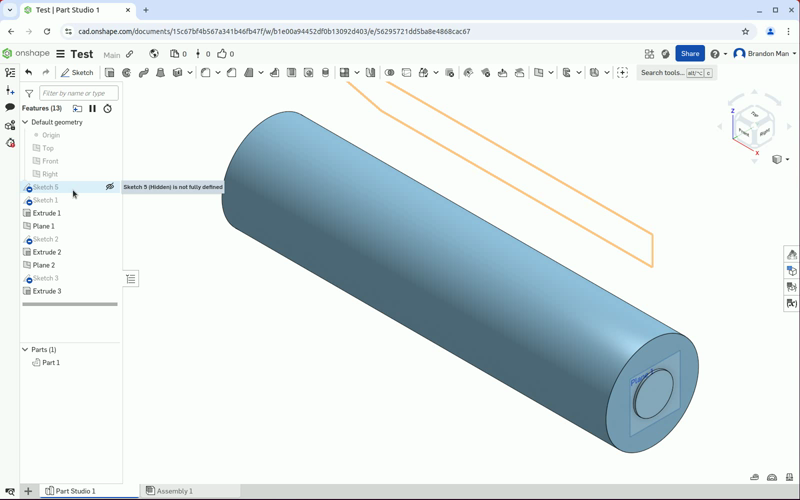
click(73, 189)